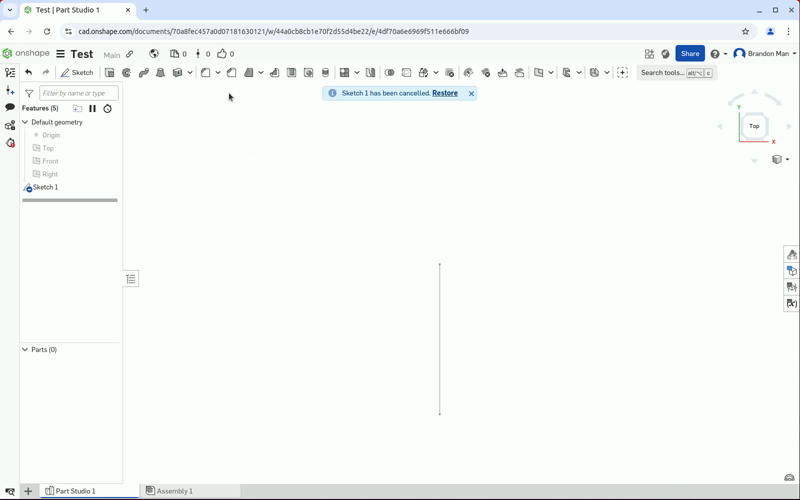
key(shift+h)
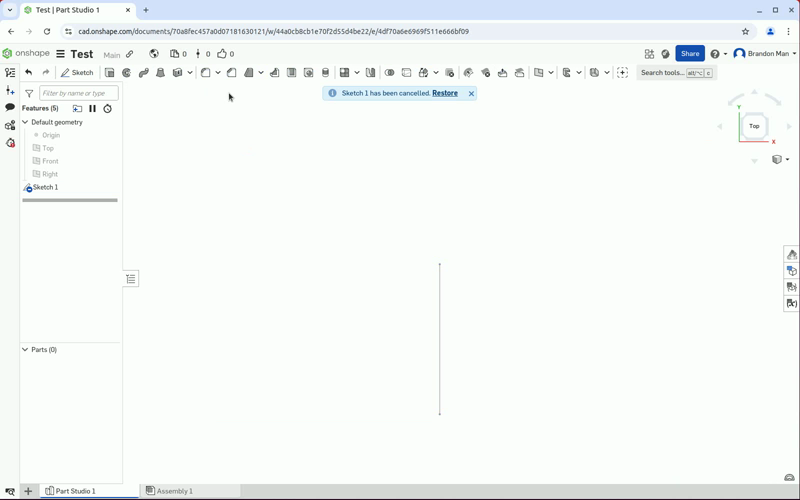
key(shift+s)
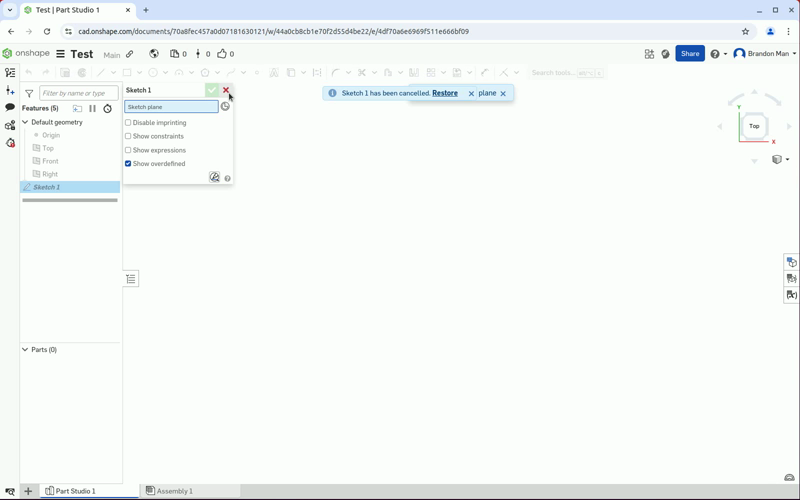
mouse_move(73, 150)
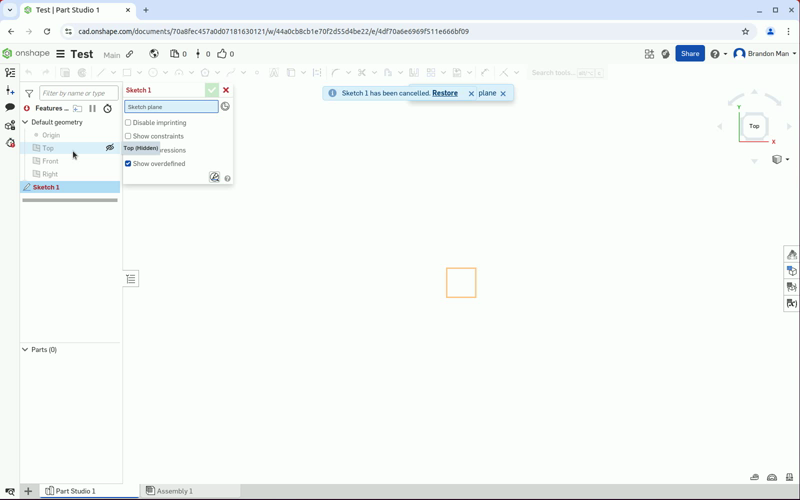
click(73, 150)
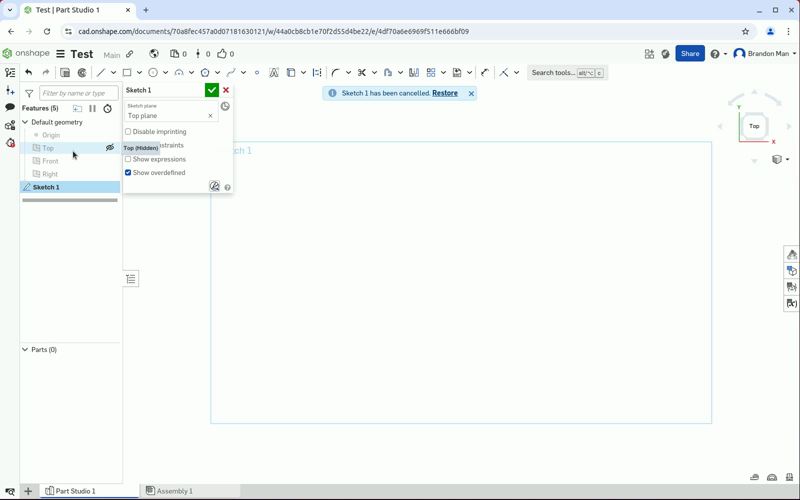
mouse_move(73, 352)
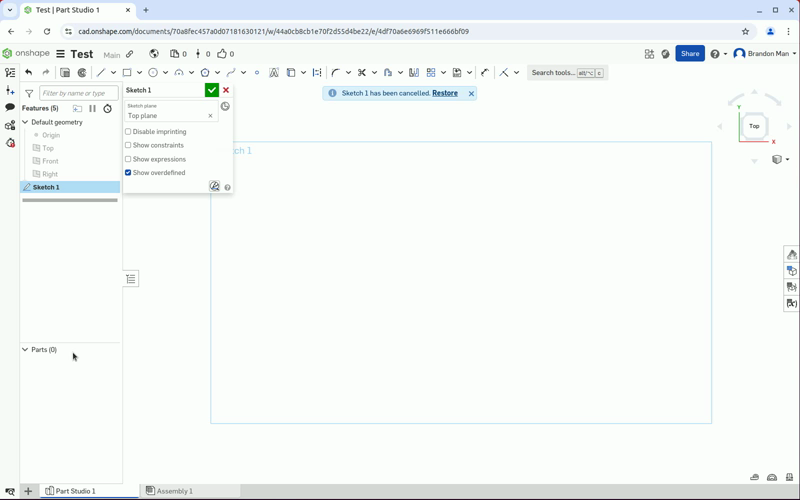
key(y)
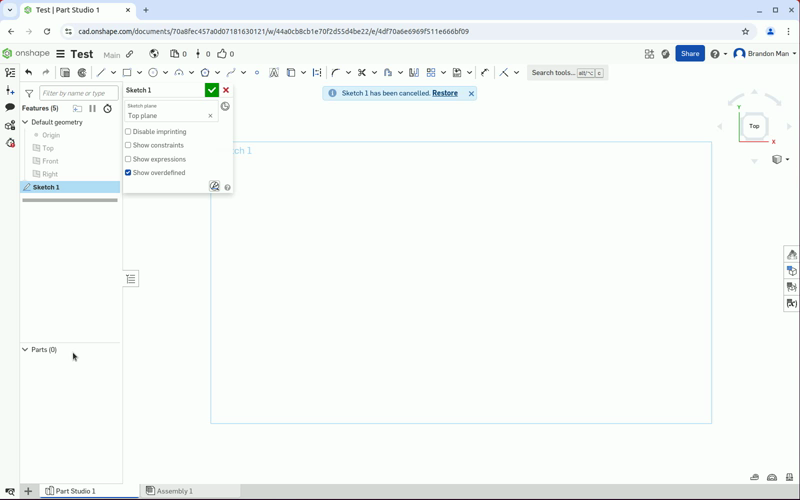
key(c)
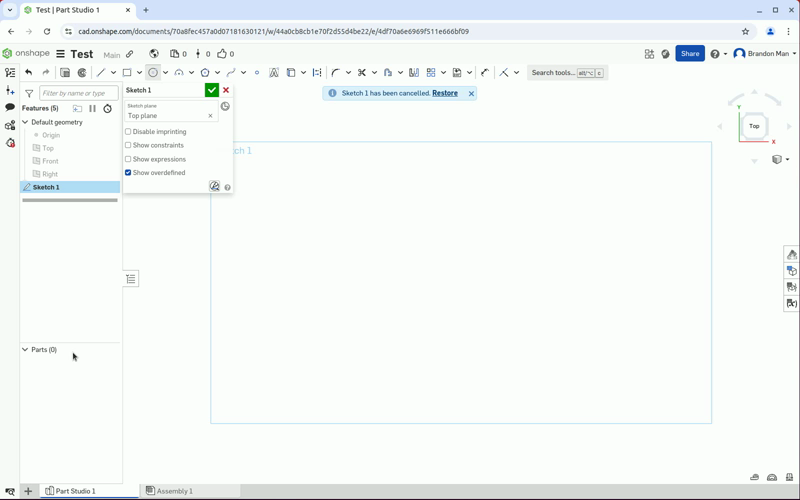
key_down(shift)
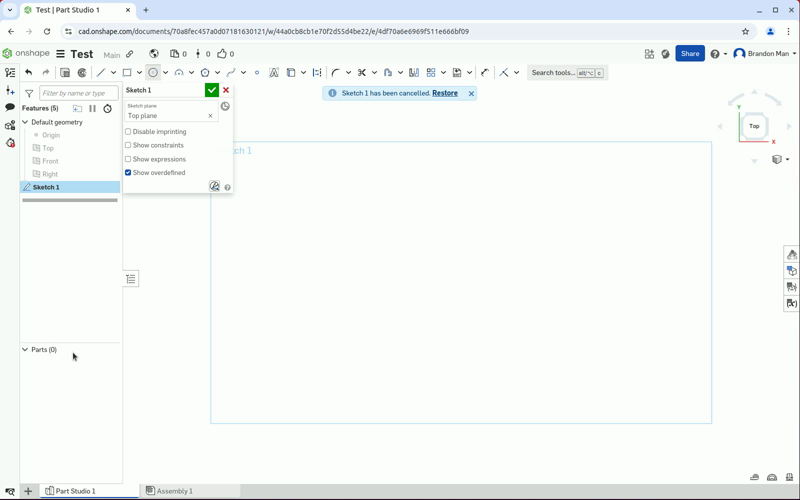
mouse_move(461, 282)
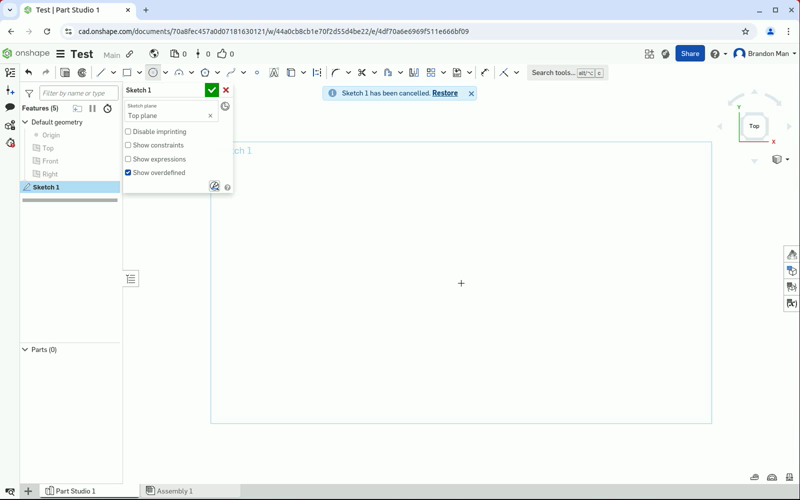
click(461, 282)
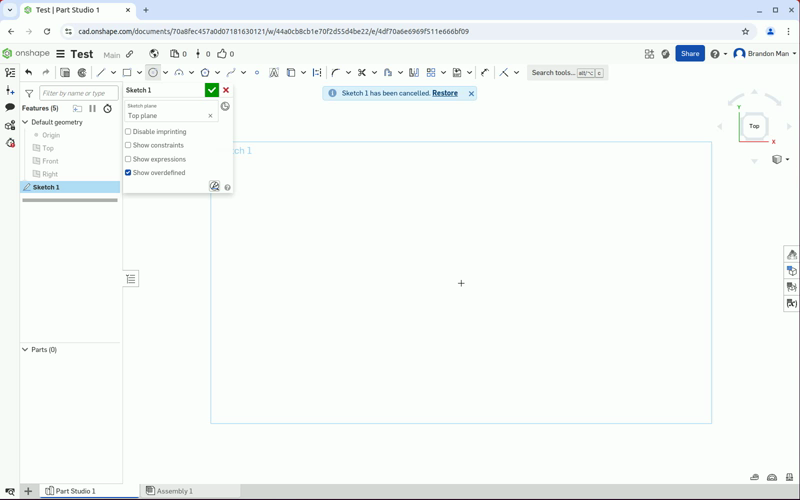
key_up(shift)
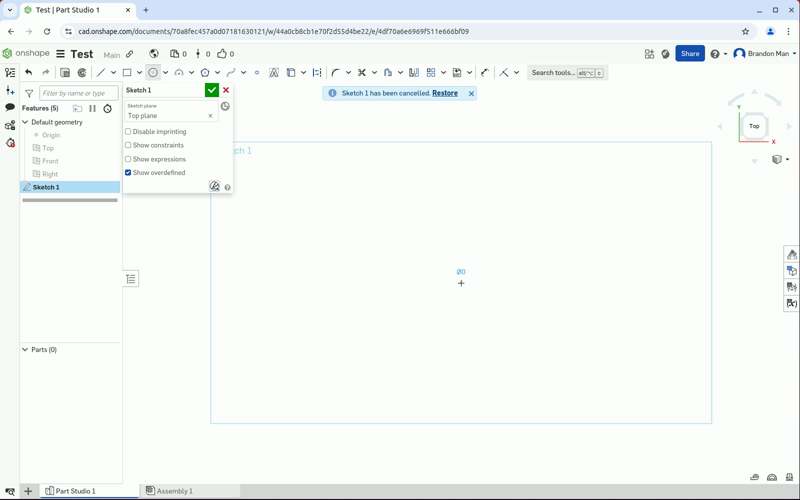
mouse_move(518, 282)
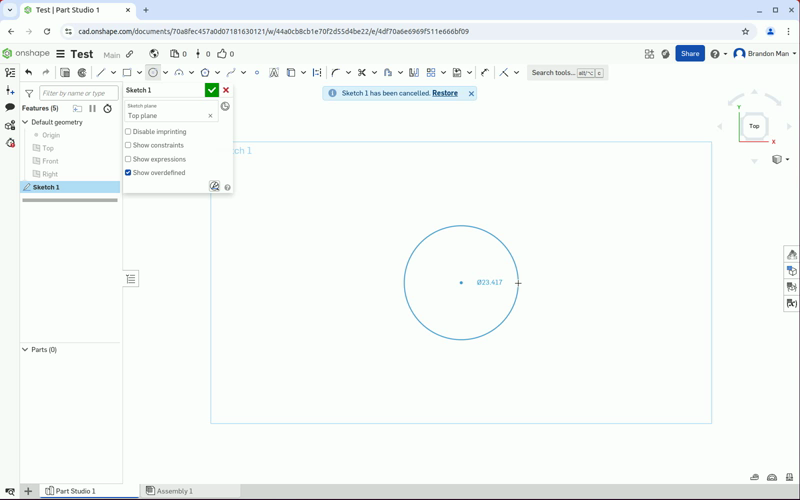
click(518, 282)
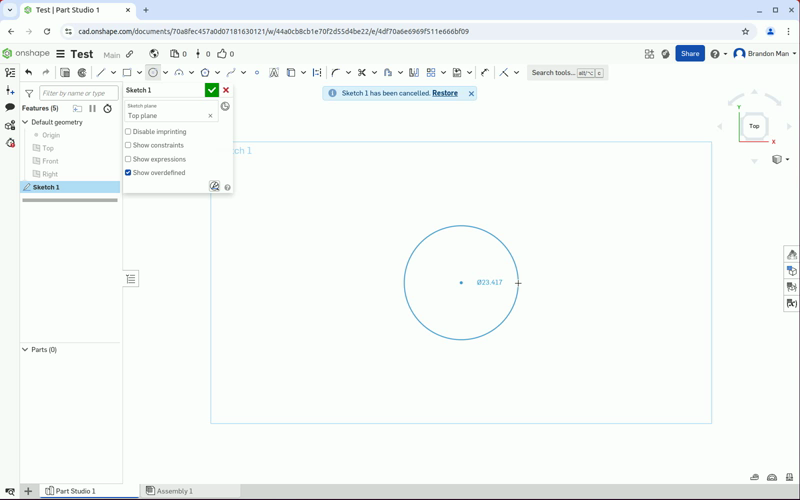
key(esc)
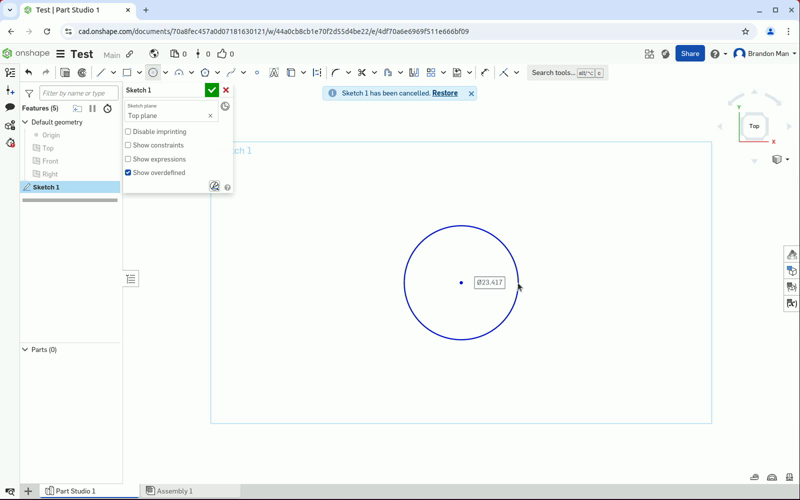
key(c)
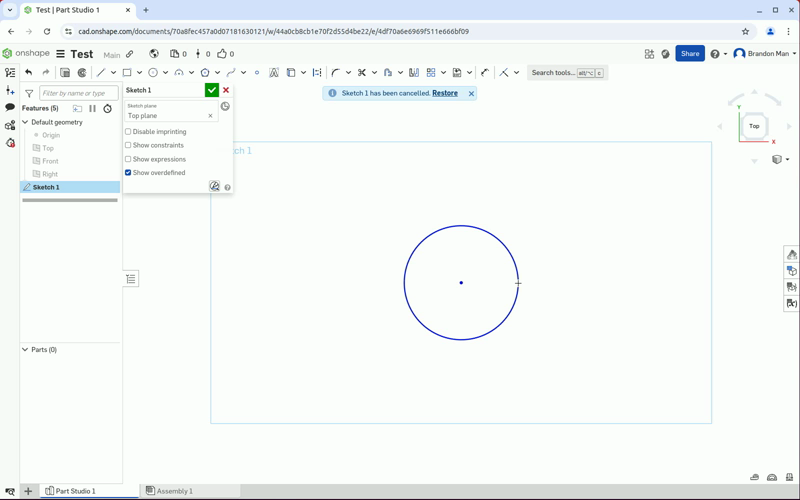
key_down(shift)
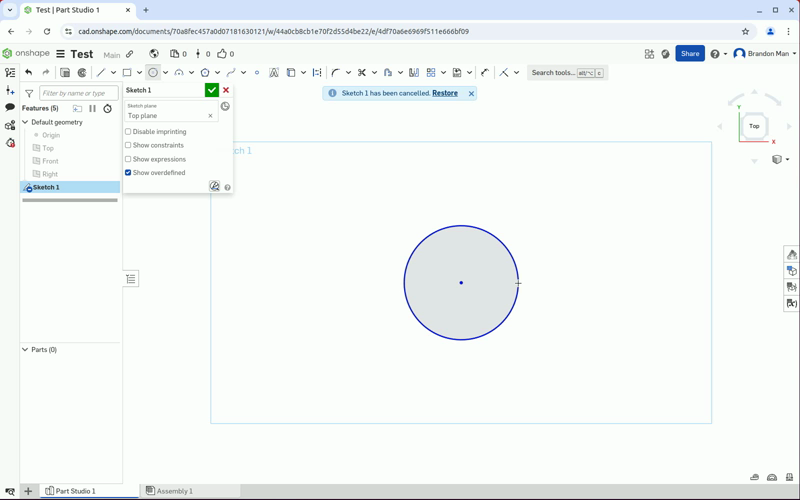
mouse_move(431, 311)
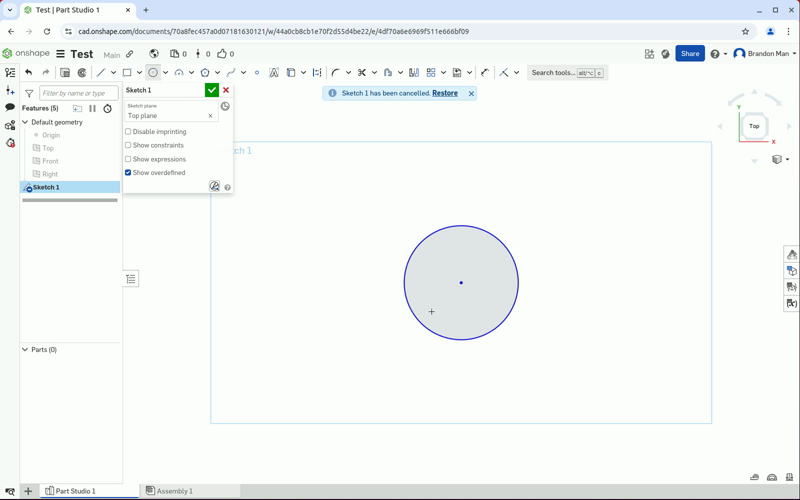
click(431, 311)
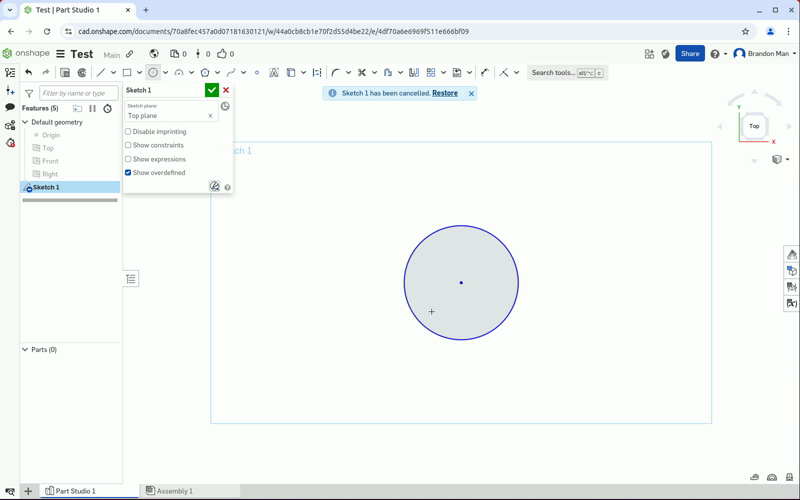
key_up(shift)
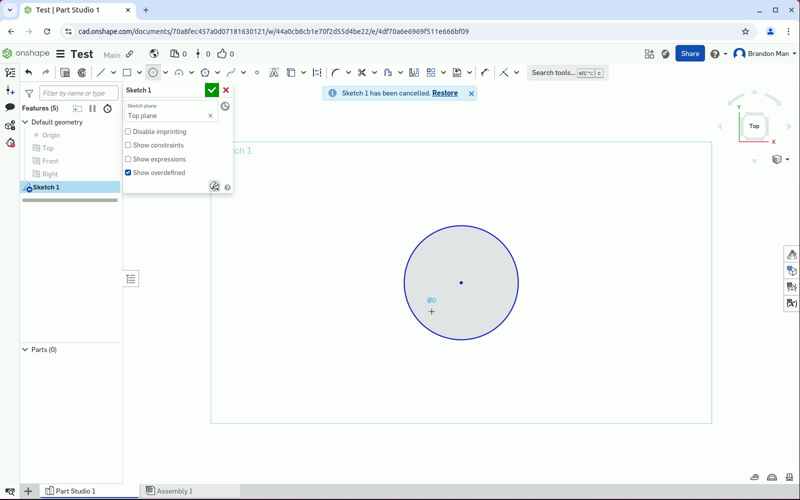
mouse_move(436, 311)
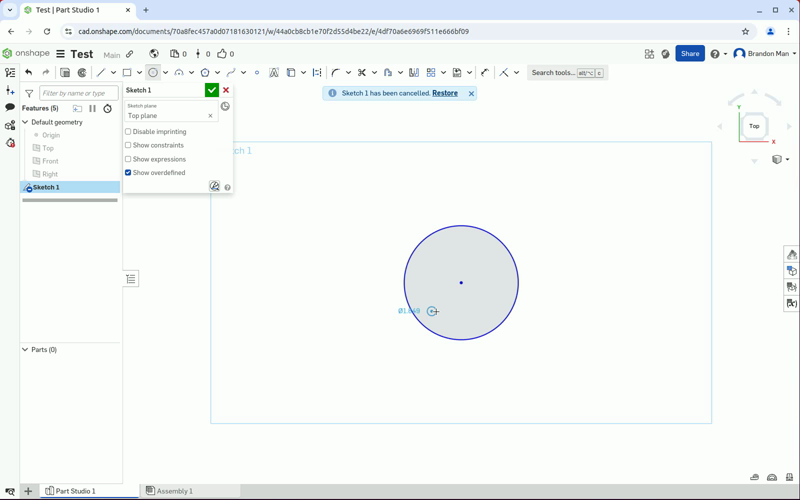
click(436, 311)
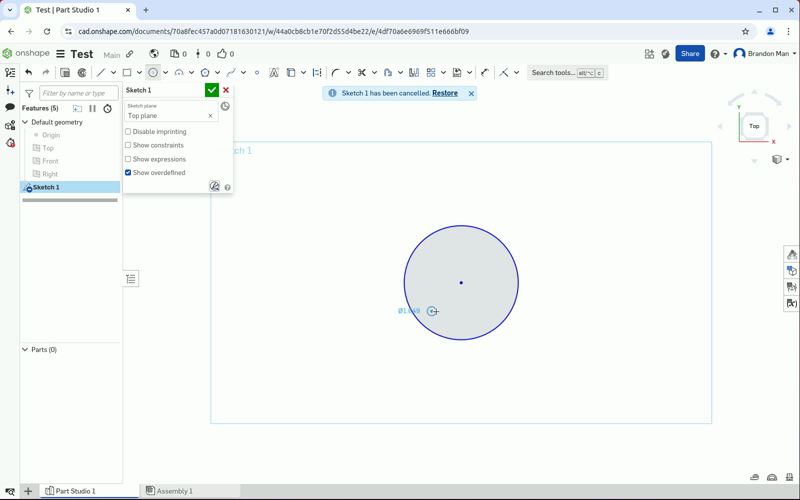
key(esc)
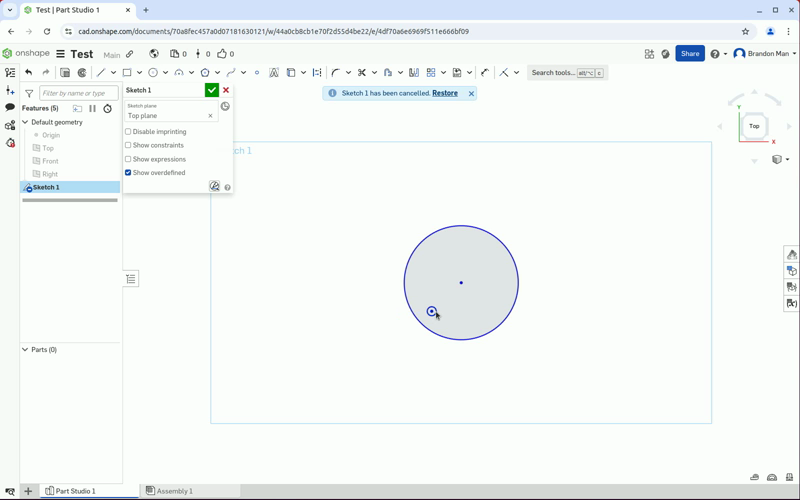
key(c)
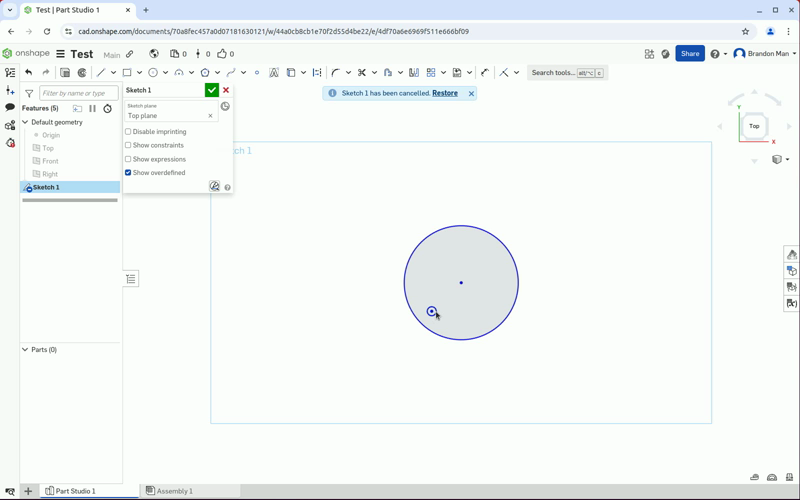
key_down(shift)
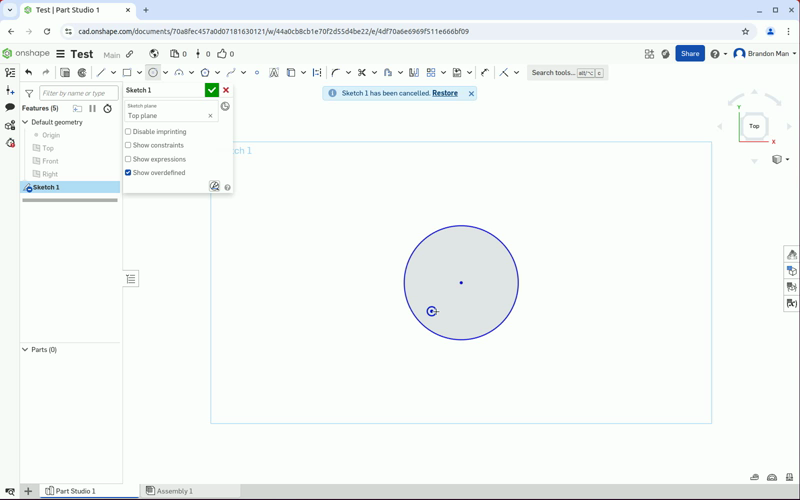
mouse_move(431, 254)
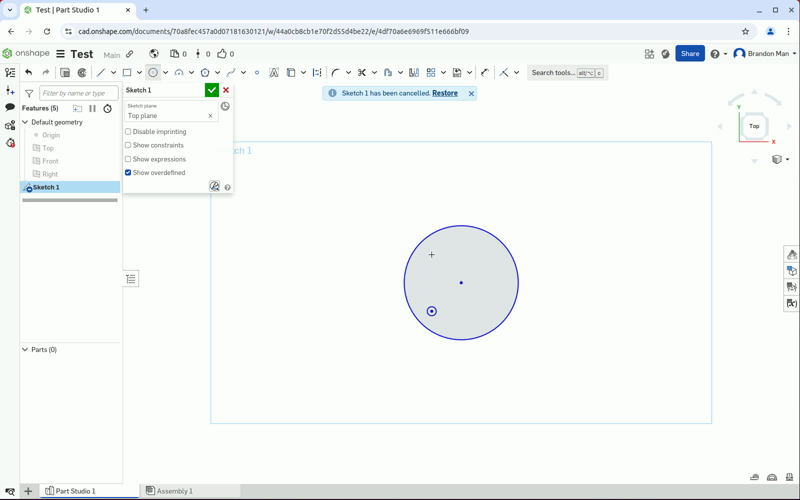
click(431, 254)
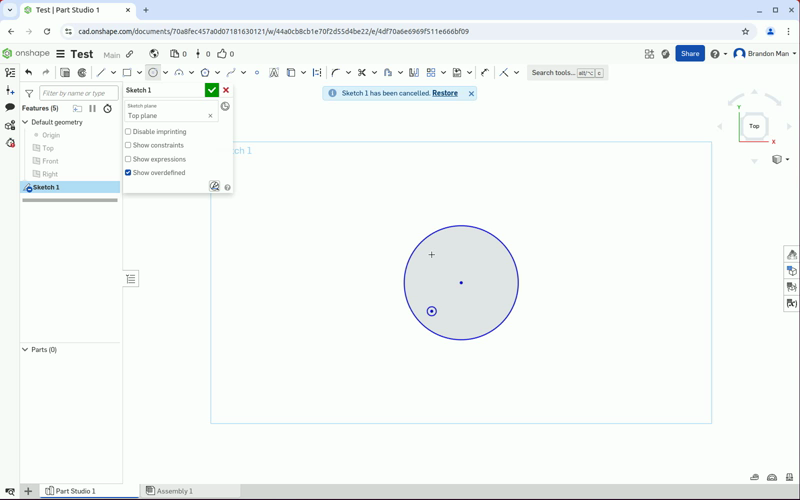
key_up(shift)
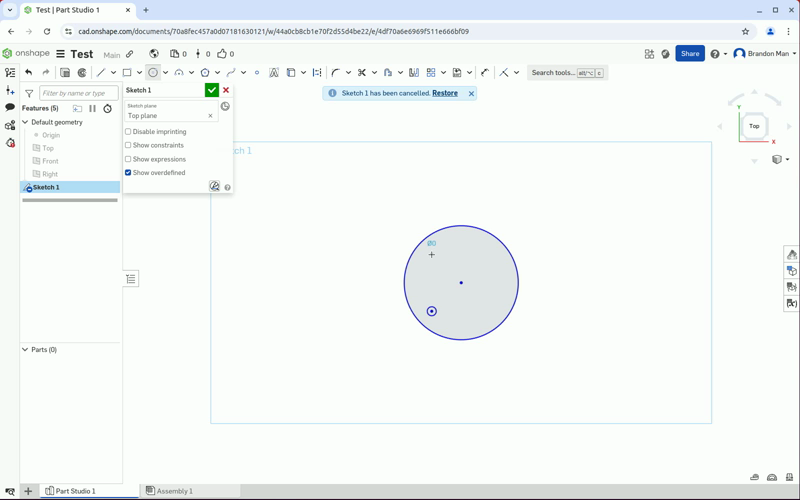
mouse_move(436, 254)
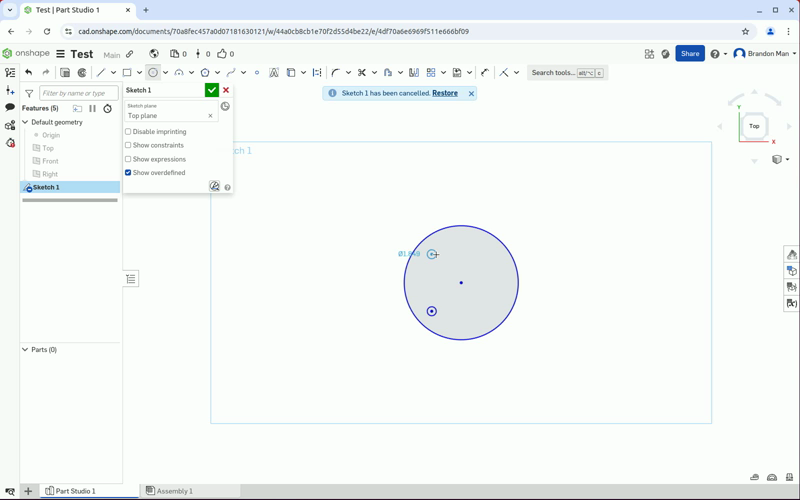
click(436, 254)
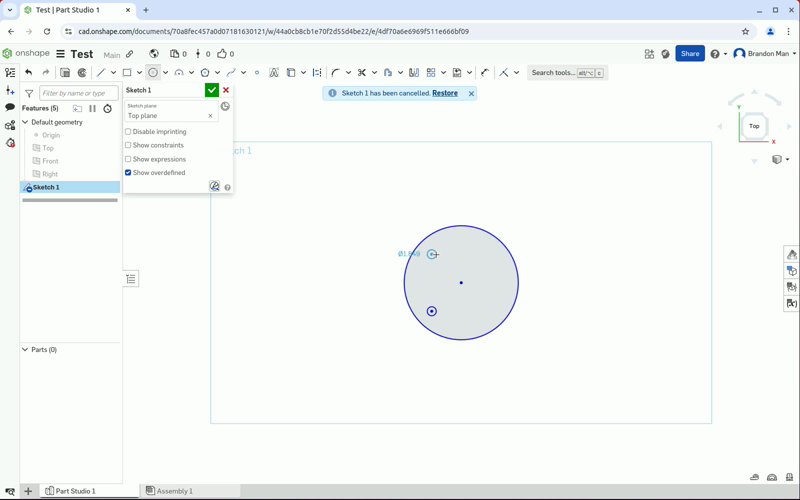
key(esc)
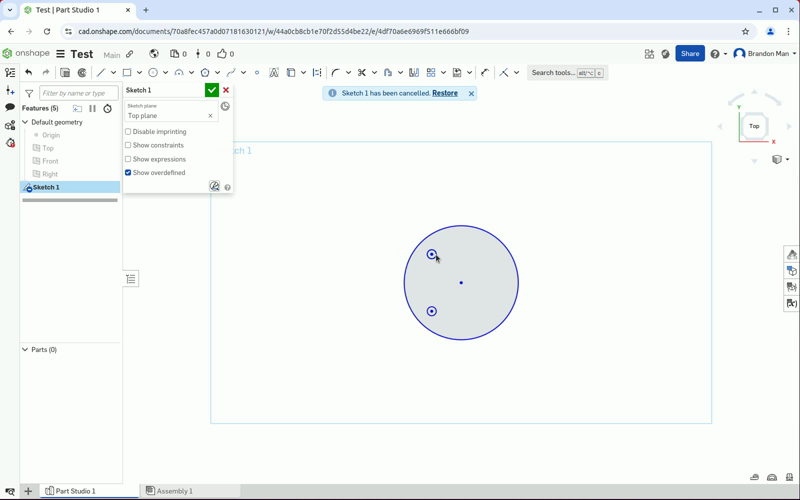
key(c)
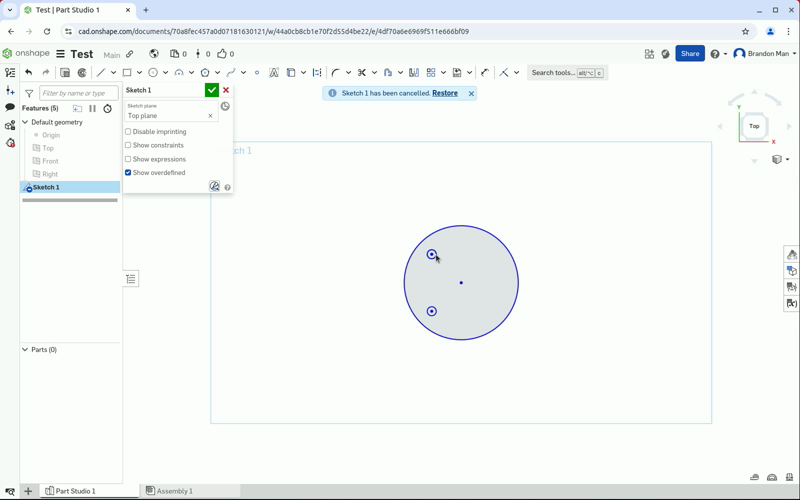
key_down(shift)
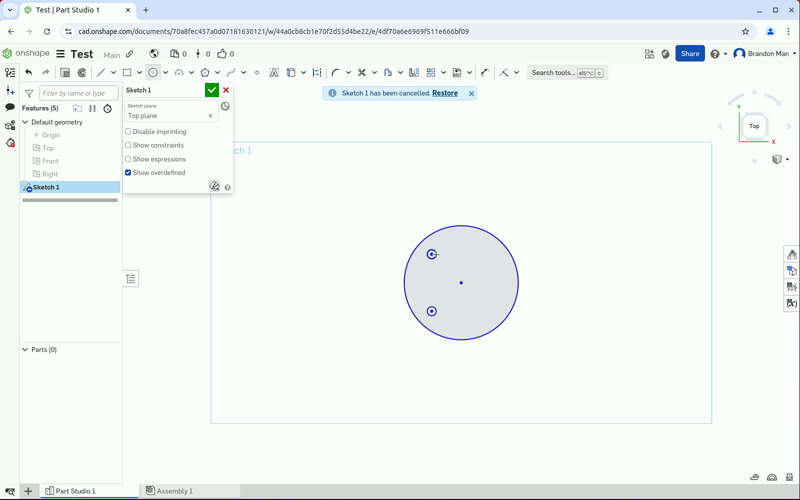
mouse_move(461, 282)
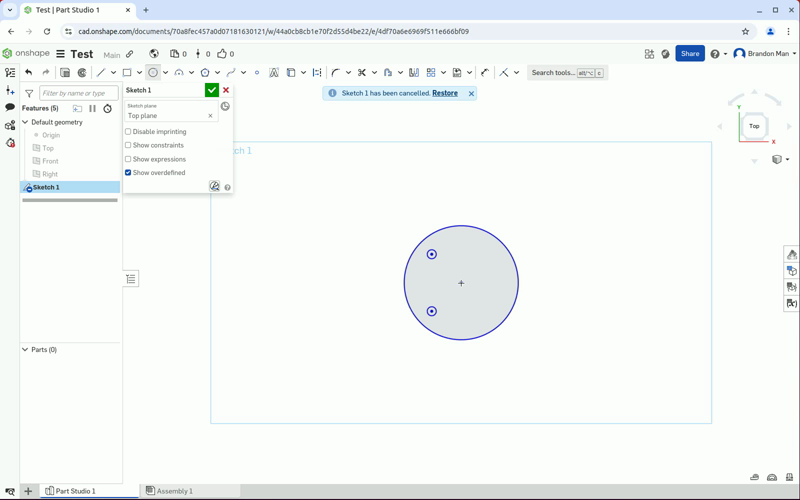
click(461, 282)
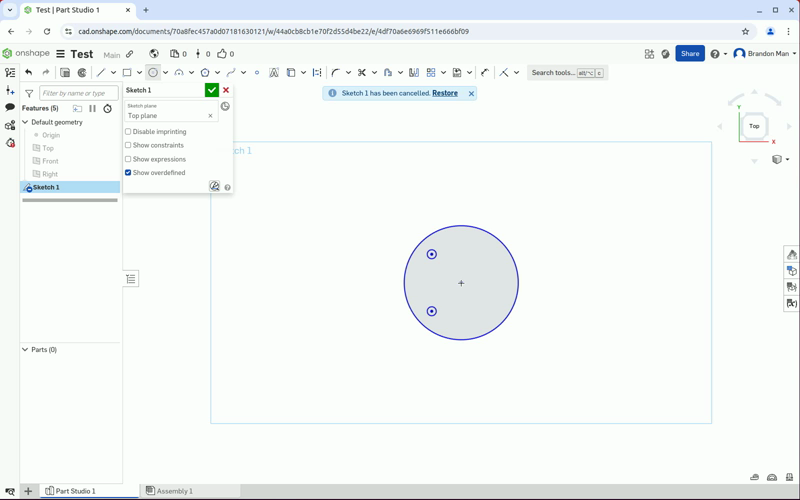
key_up(shift)
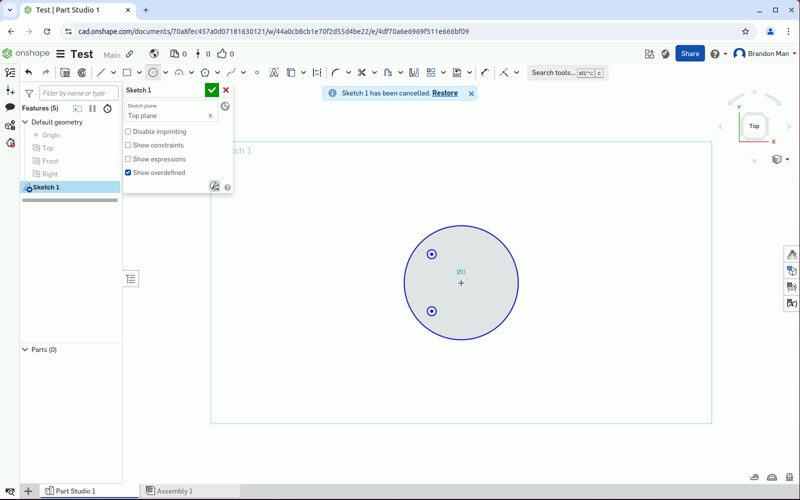
mouse_move(489, 282)
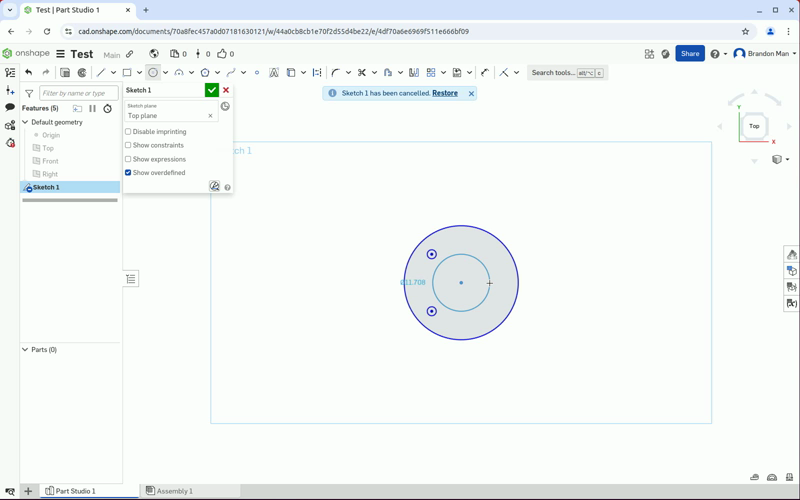
click(489, 282)
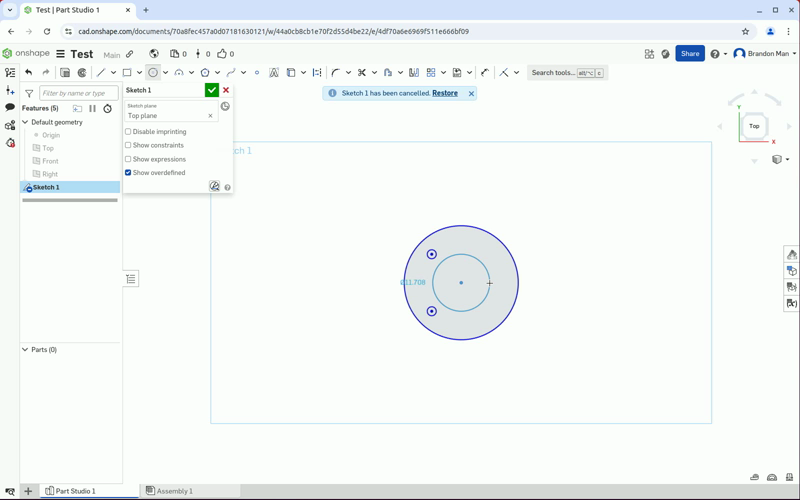
key(esc)
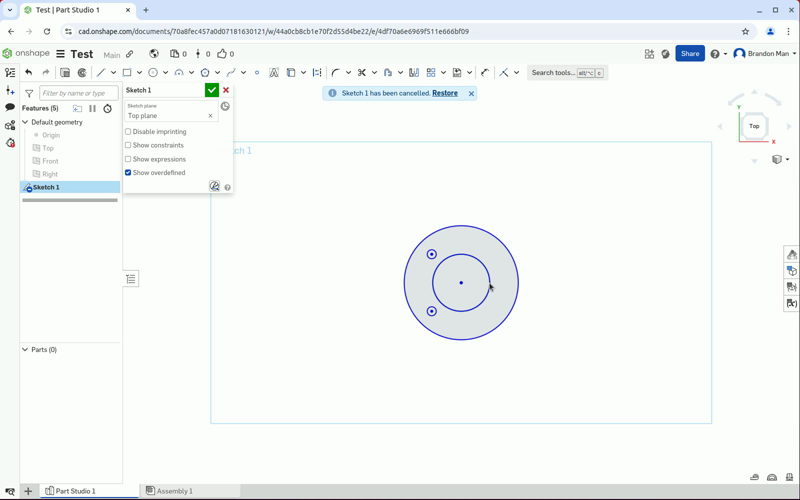
key(c)
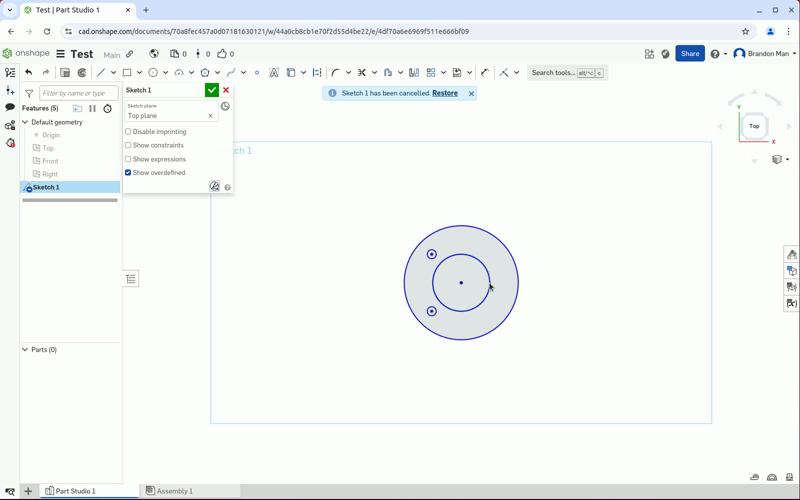
key_down(shift)
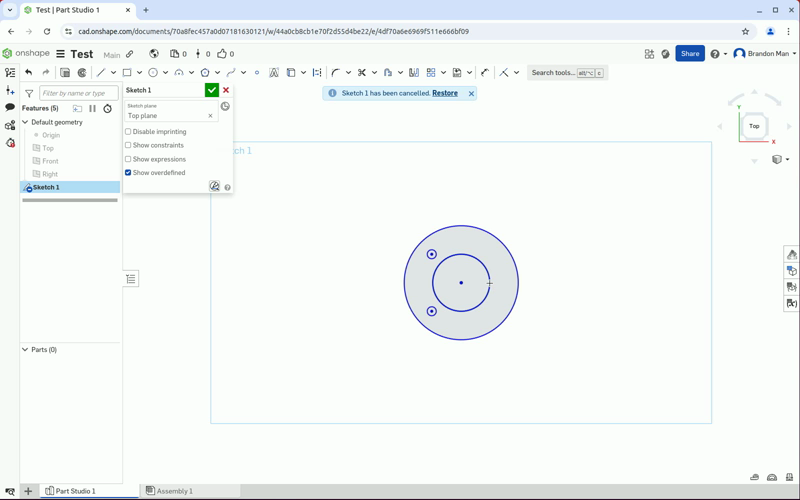
mouse_move(489, 311)
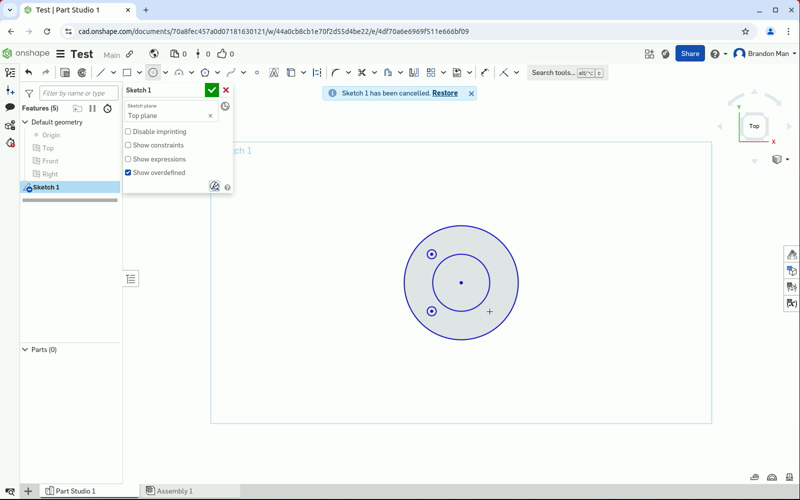
click(489, 311)
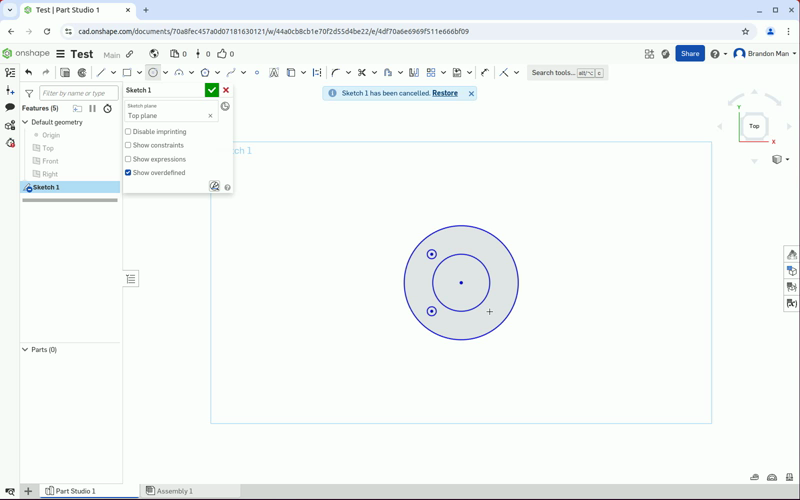
key_up(shift)
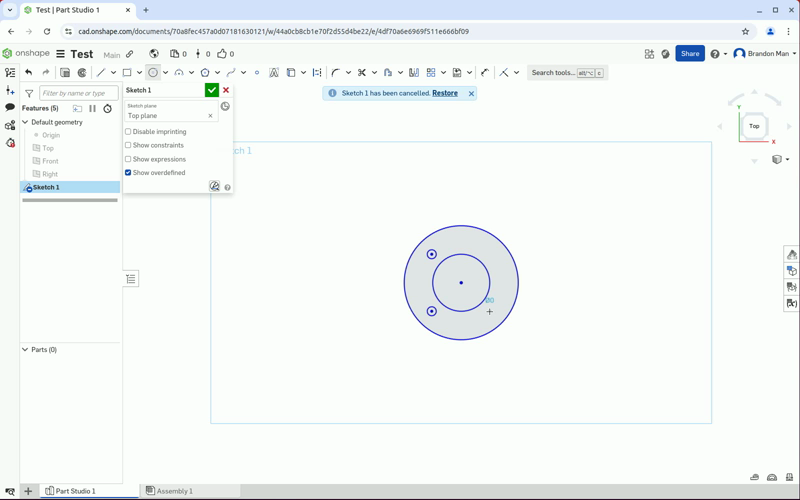
mouse_move(494, 311)
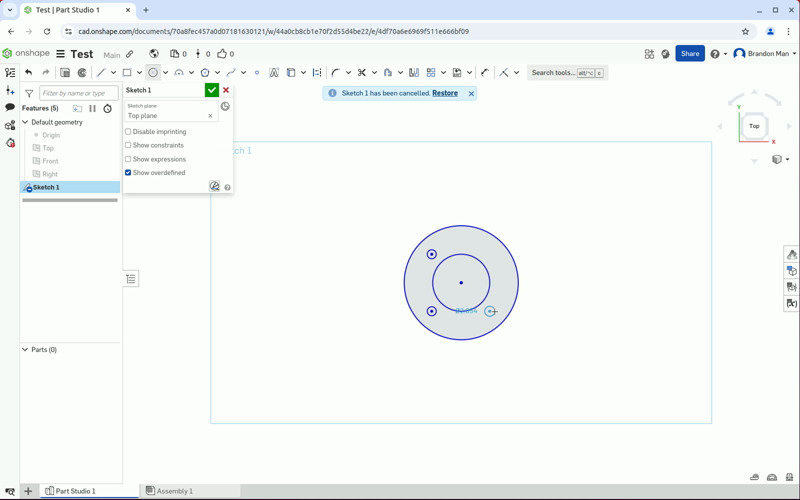
click(494, 311)
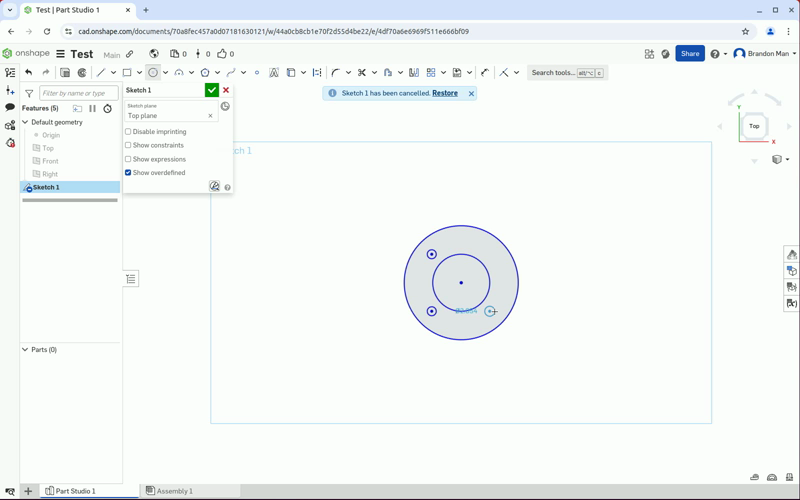
key(esc)
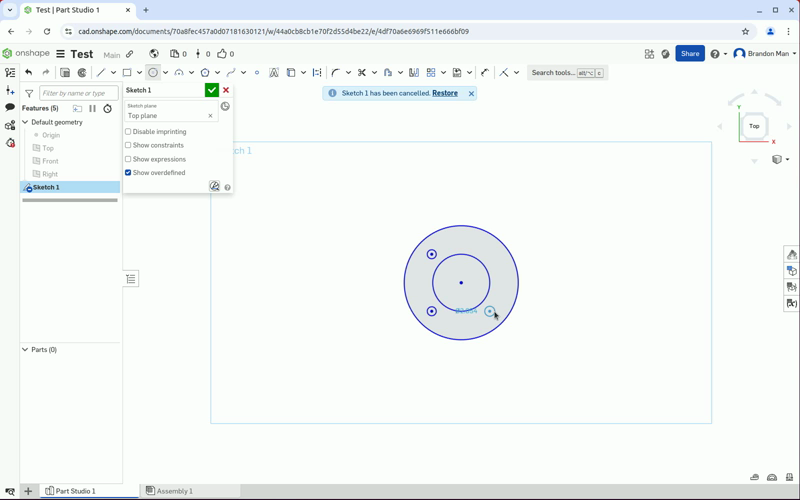
key(c)
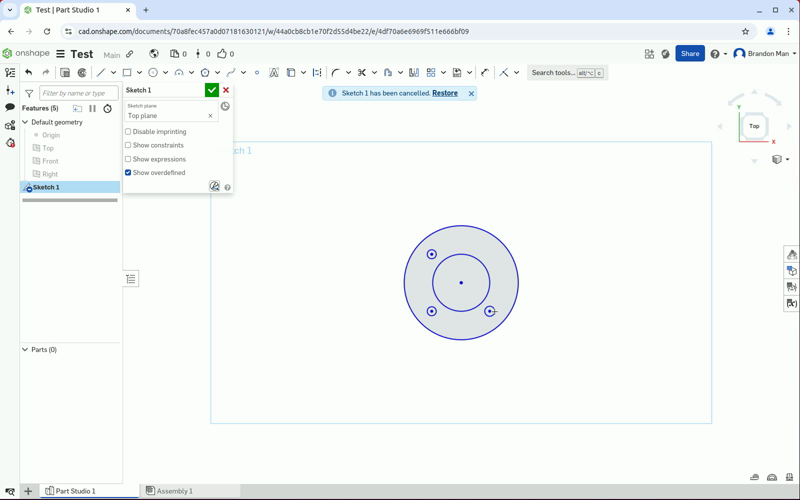
key_down(shift)
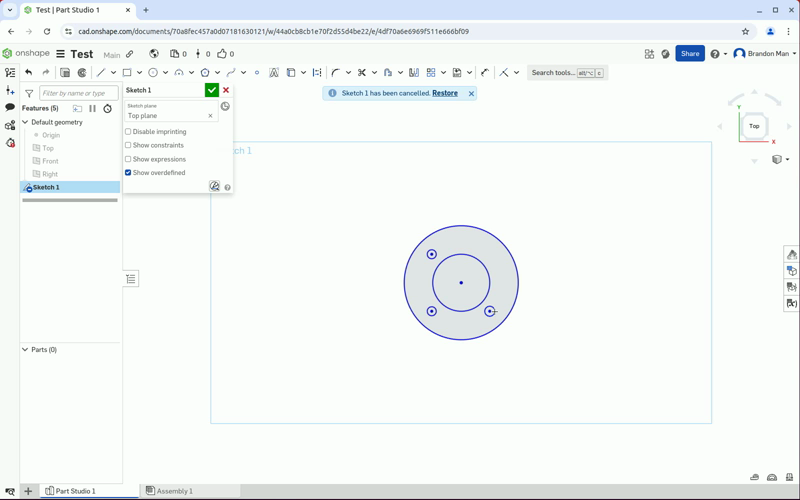
mouse_move(489, 254)
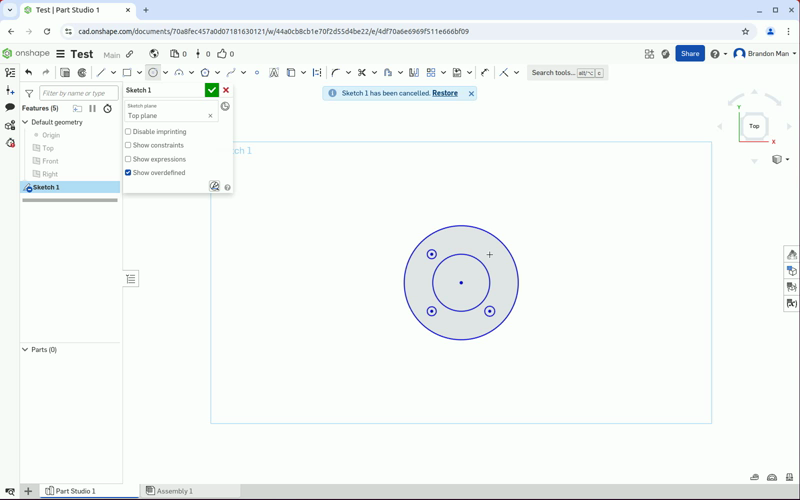
click(489, 254)
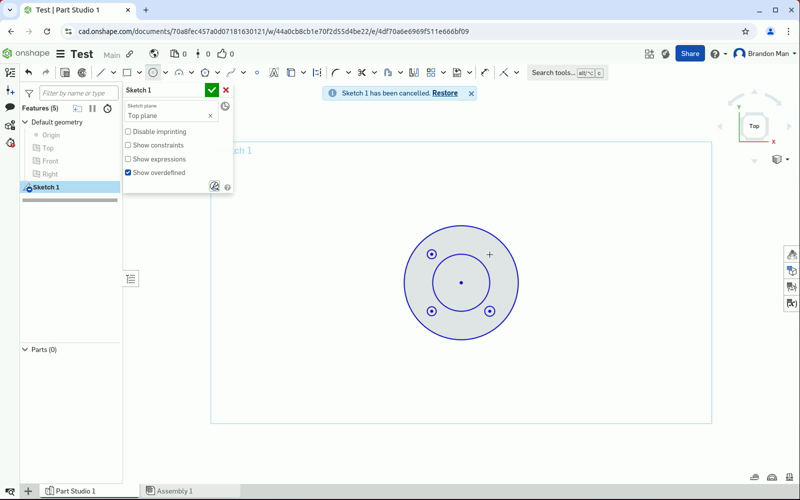
key_up(shift)
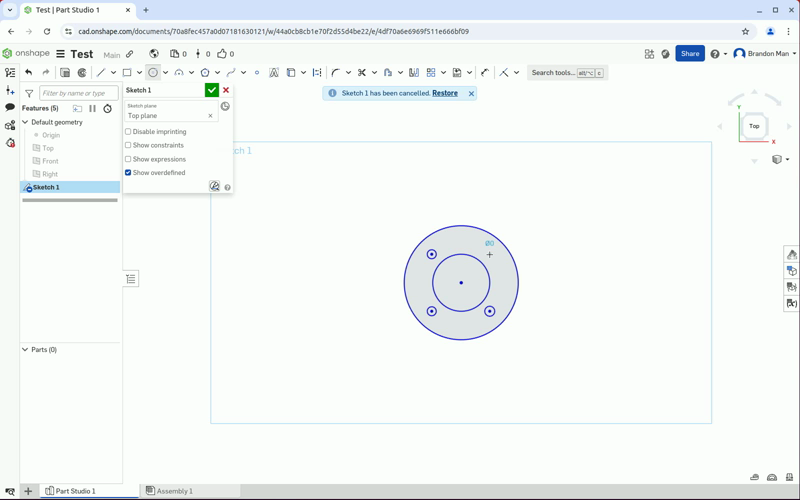
mouse_move(494, 254)
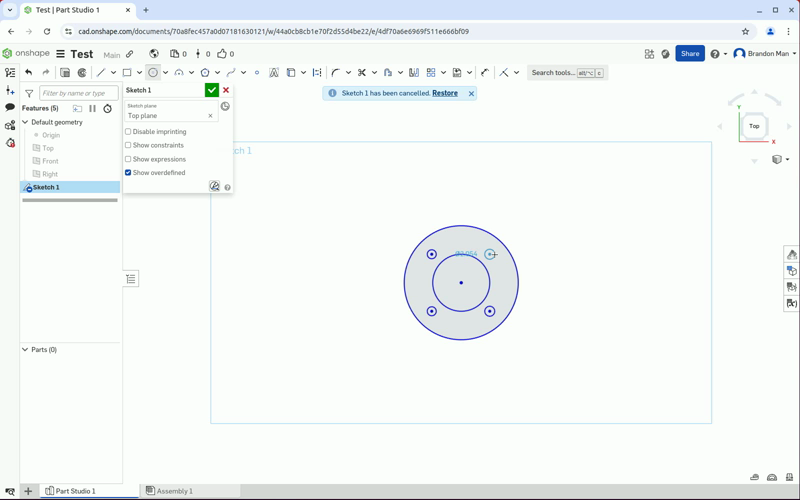
click(494, 254)
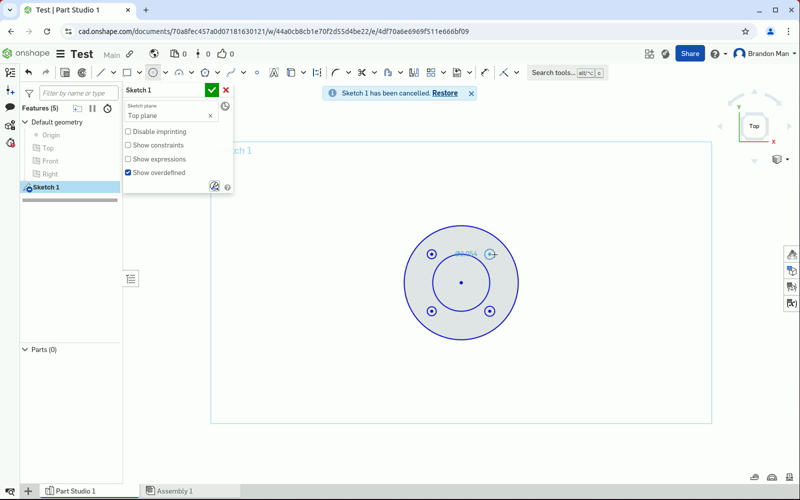
key(esc)
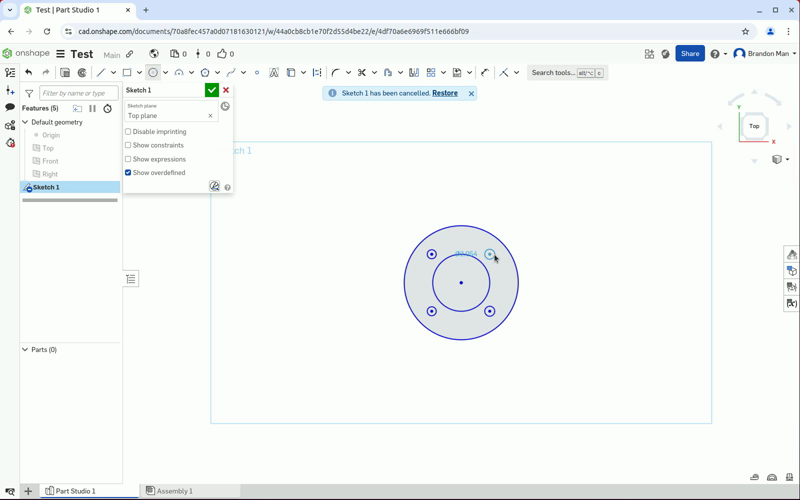
mouse_move(460, 316)
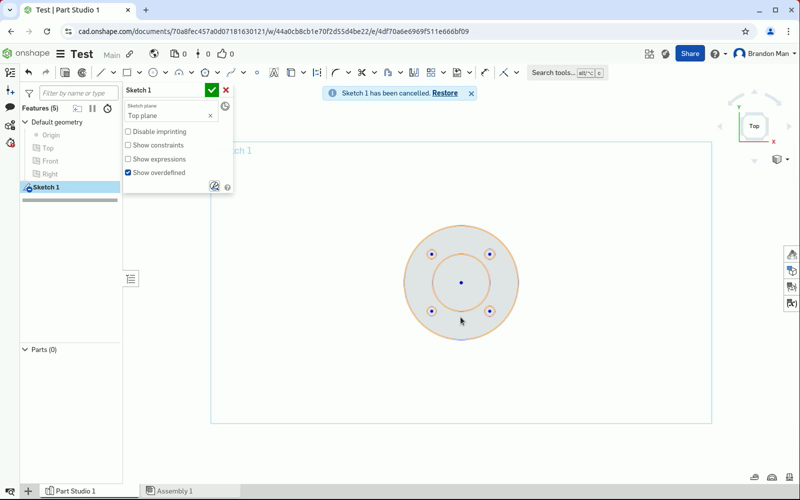
click(460, 316)
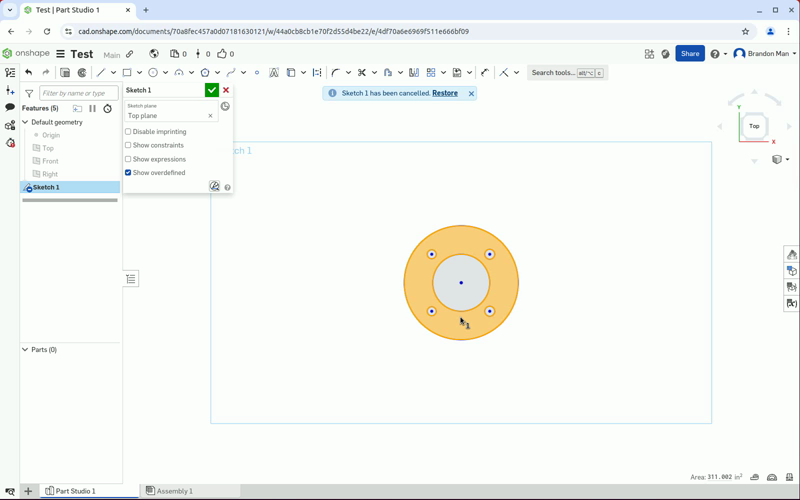
mouse_move(73, 352)
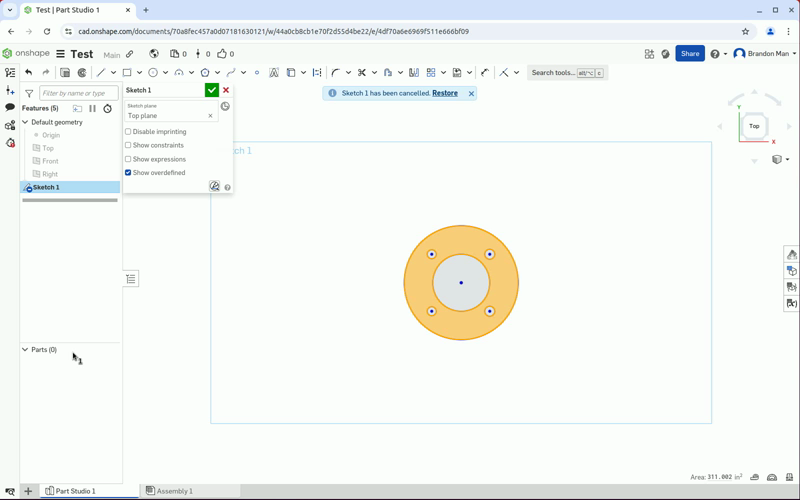
key(shift+y)
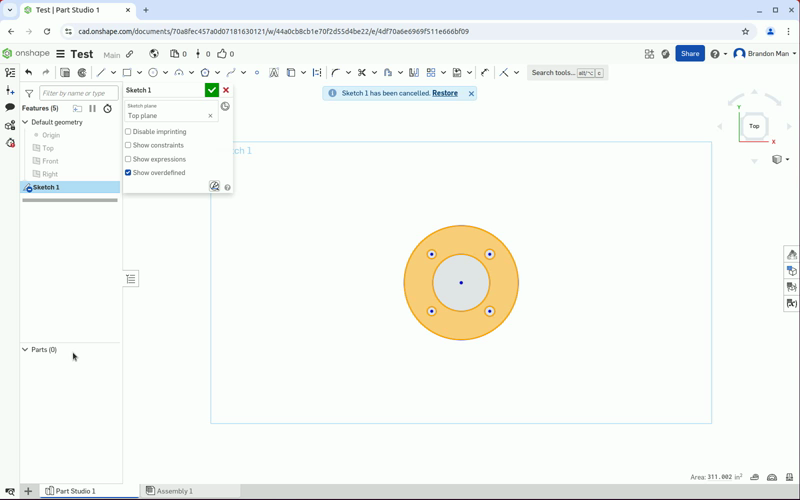
key(shift+e)
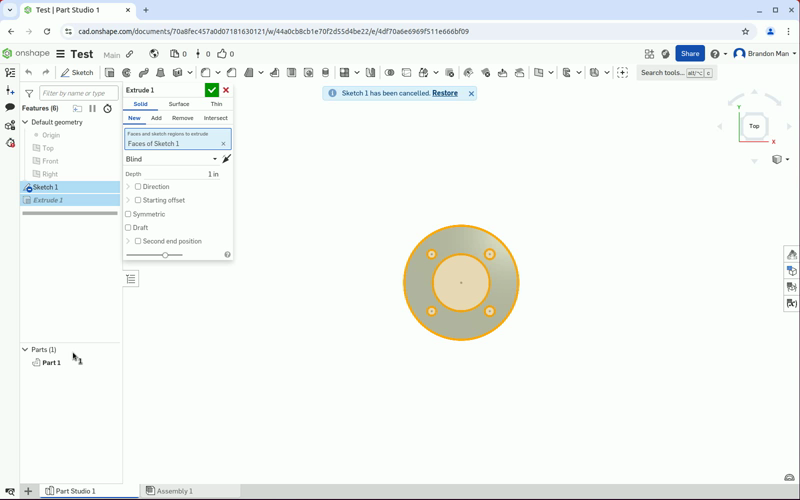
mouse_move(143, 106)
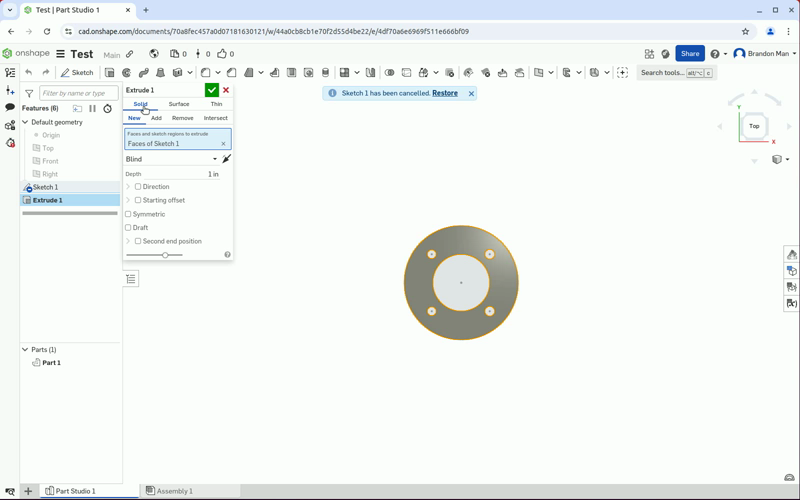
click(143, 106)
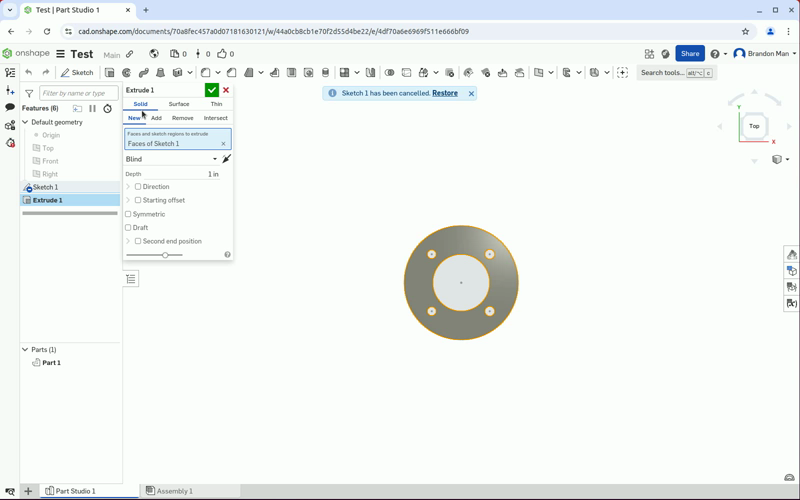
mouse_move(137, 120)
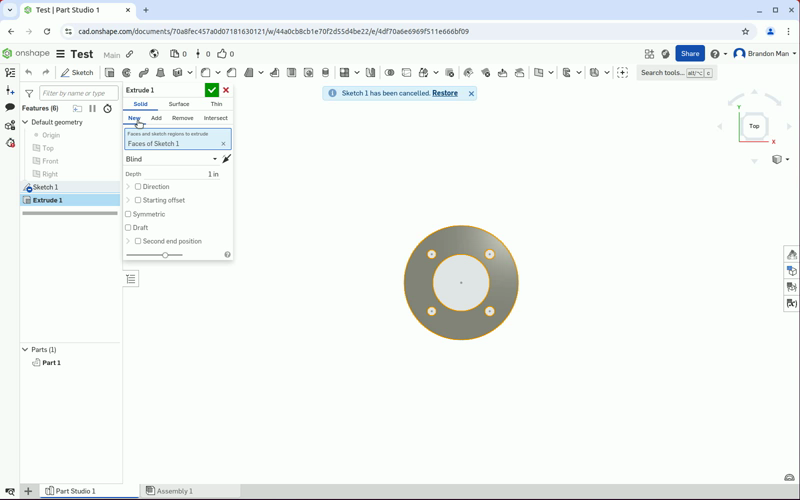
click(137, 120)
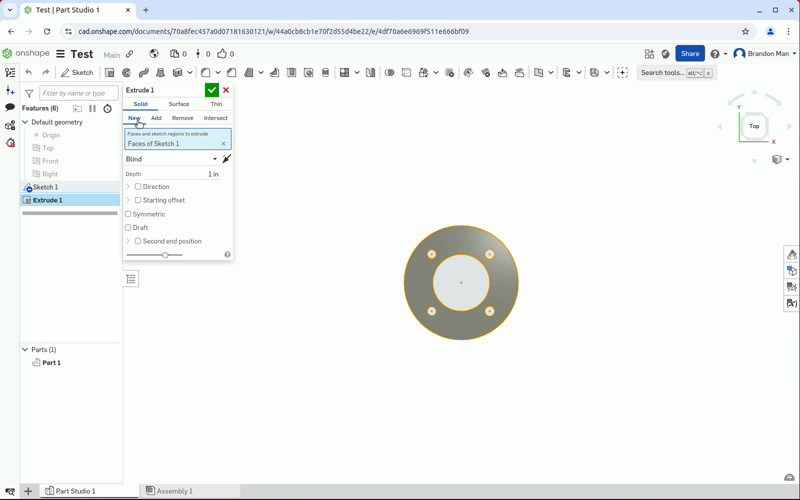
key(tab, 4)
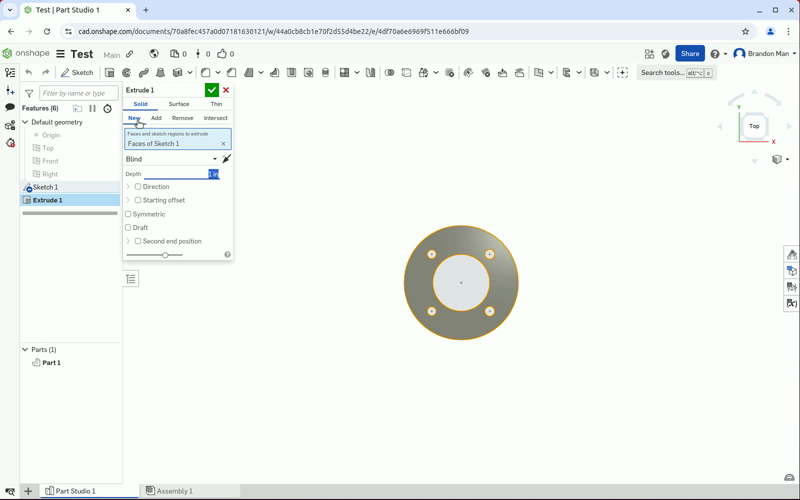
text(23.108)
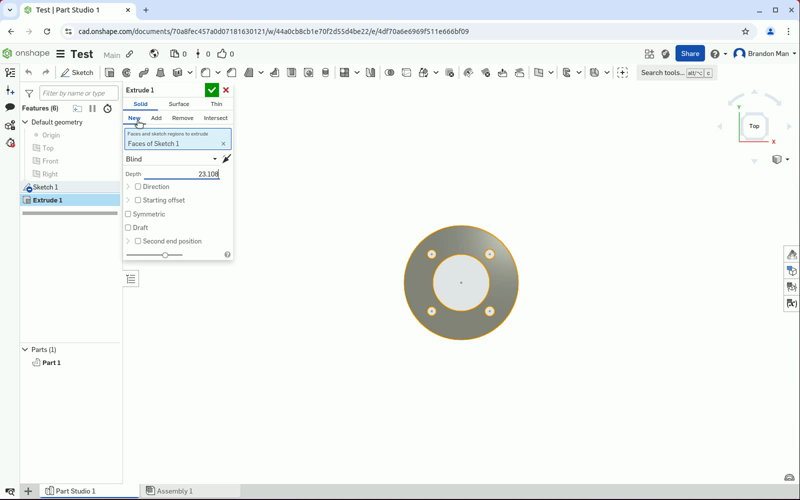
key(enter)
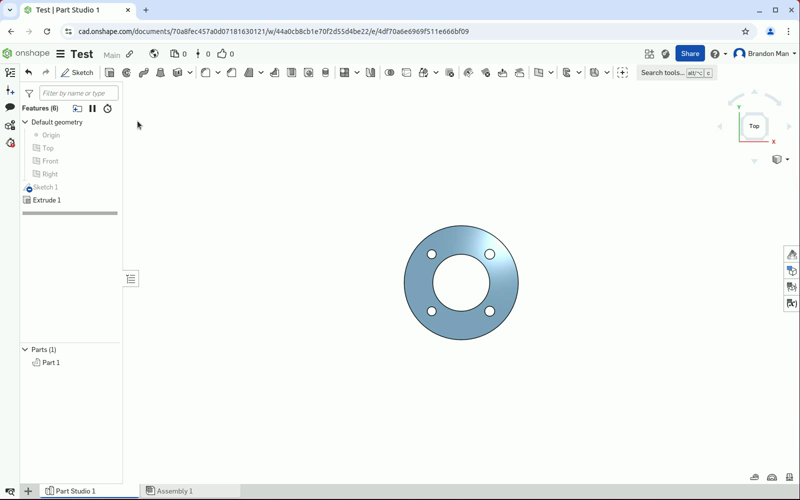
key(shift+h)
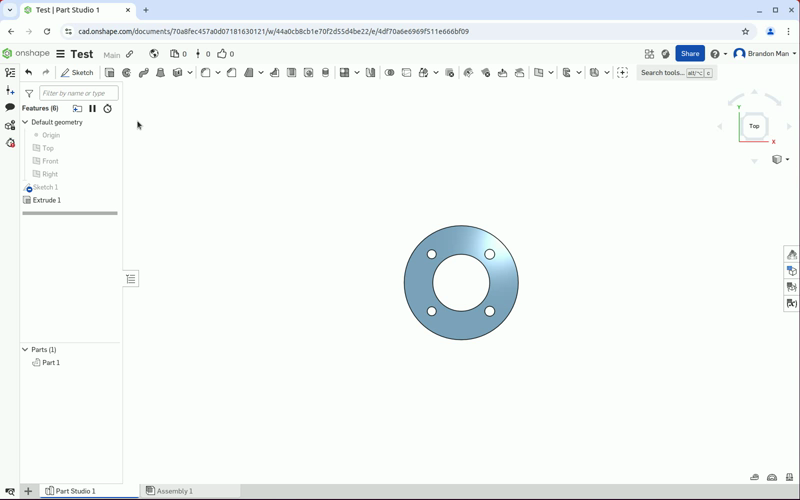
key(shift+h)
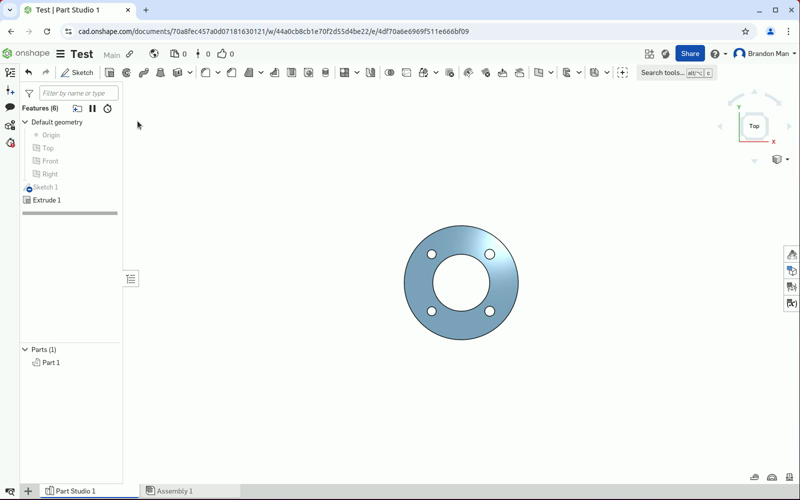
mouse_move(73, 189)
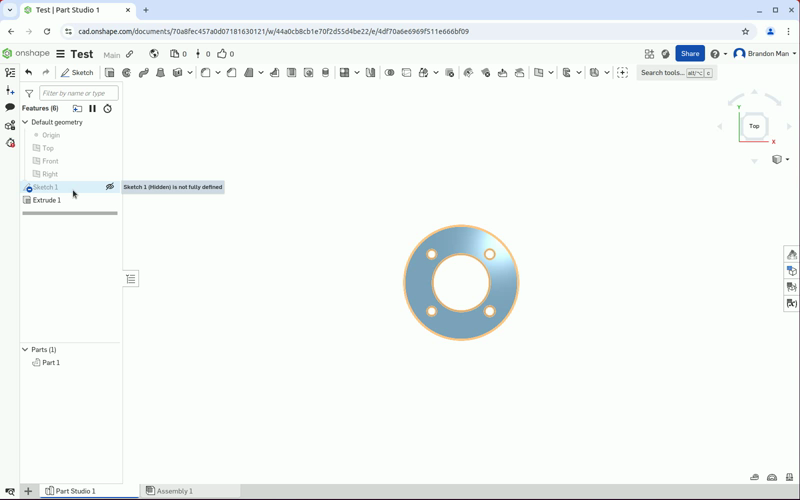
click(73, 189)
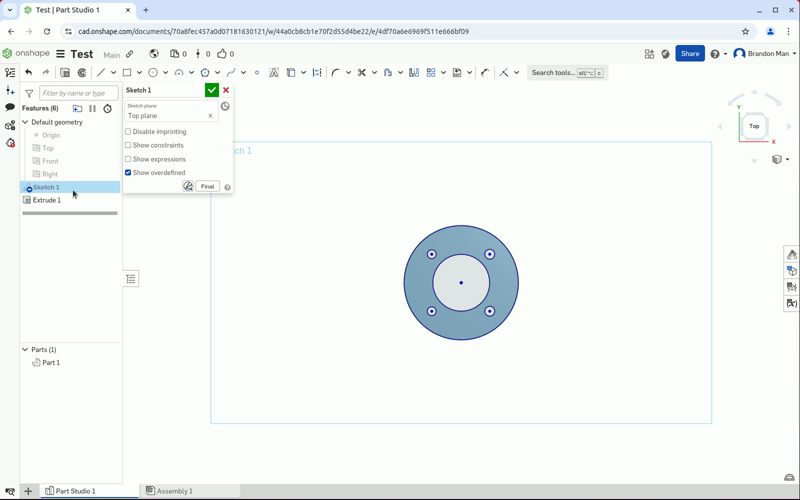
mouse_move(229, 92)
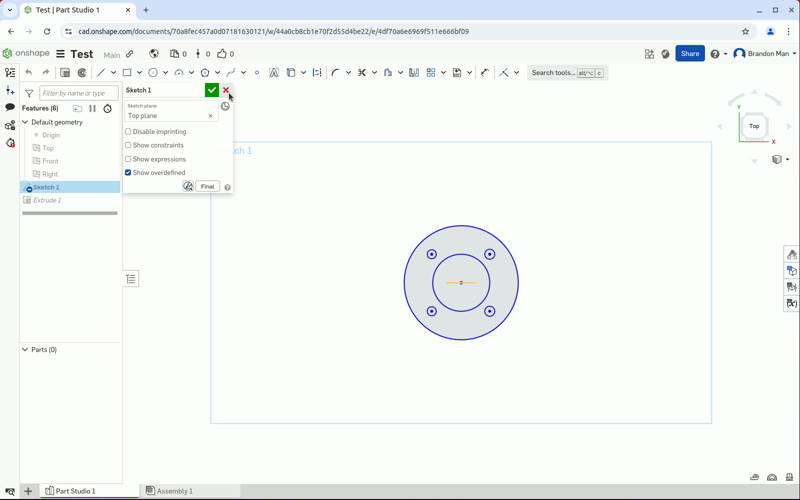
click(229, 92)
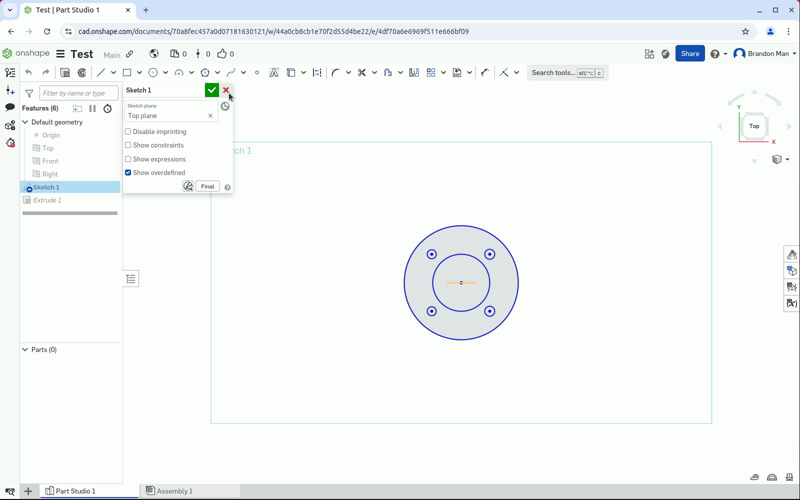
key(shift+s)
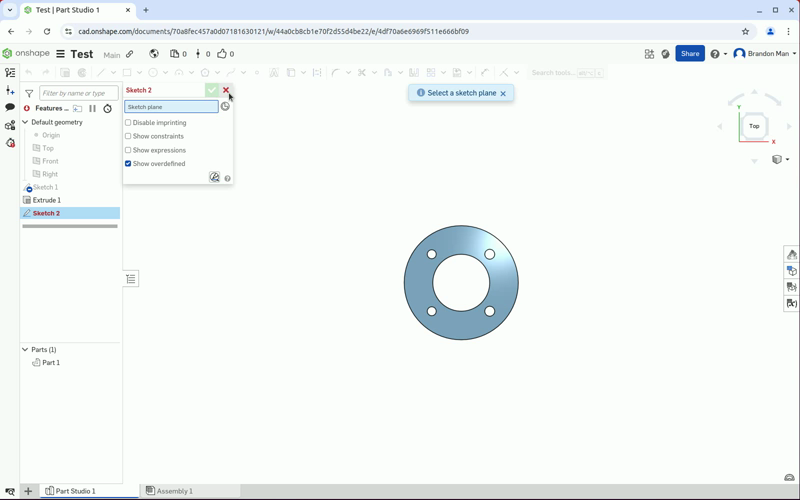
mouse_move(73, 150)
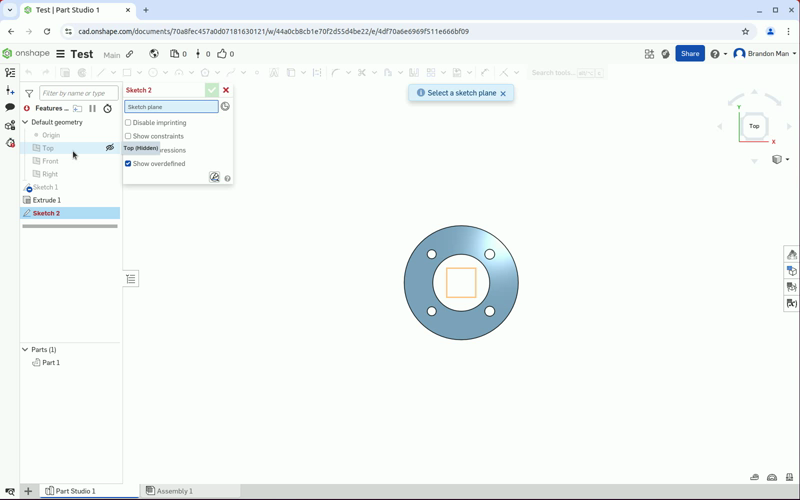
click(73, 150)
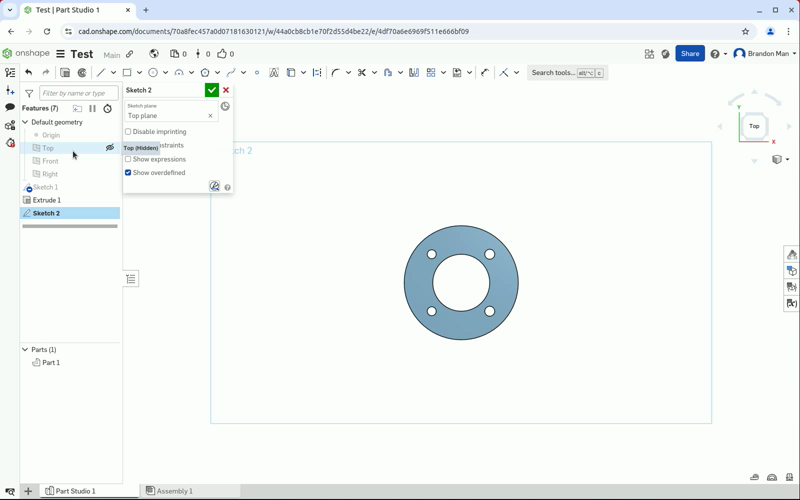
mouse_move(73, 352)
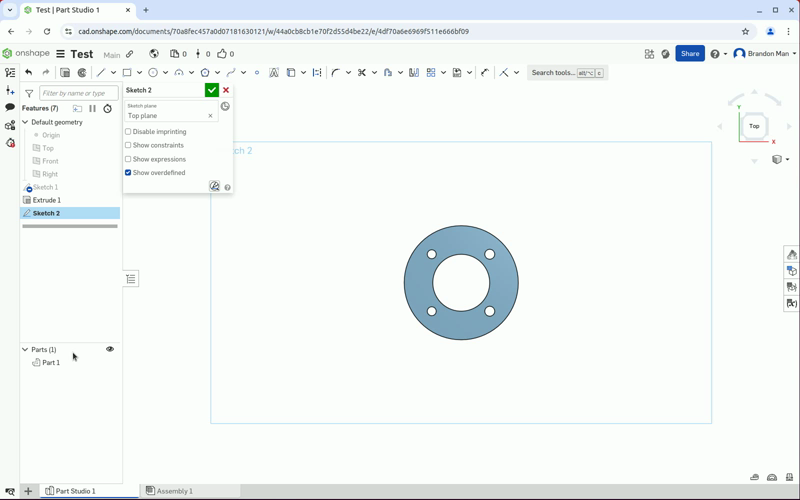
key(y)
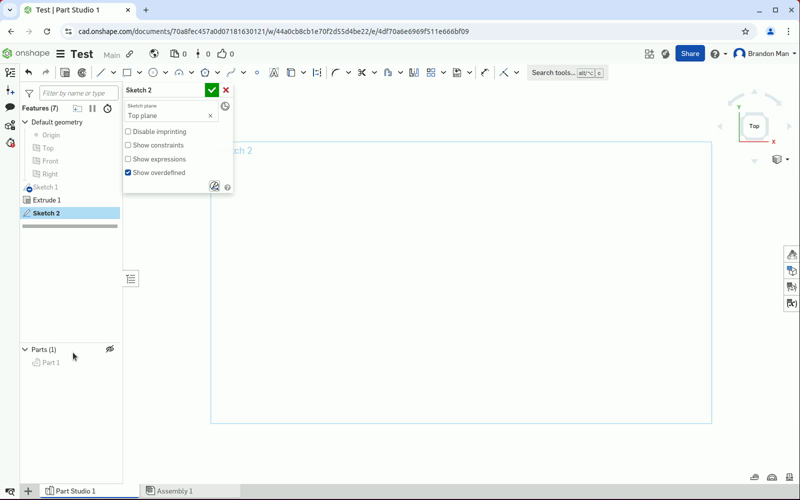
key(c)
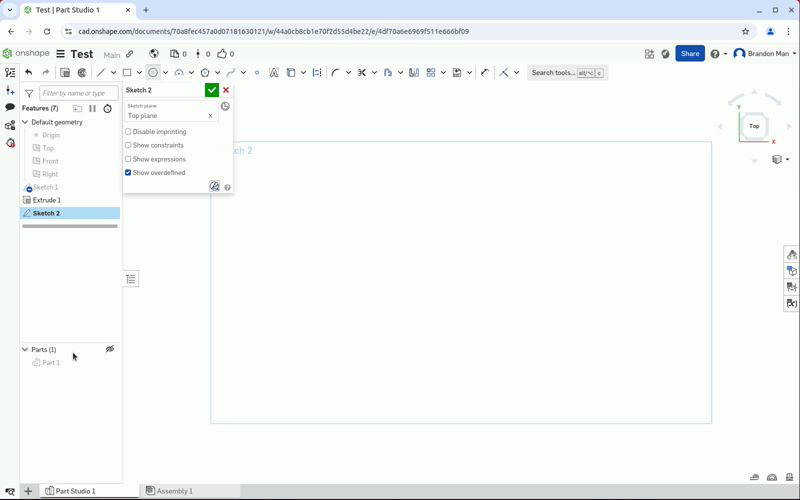
key_down(shift)
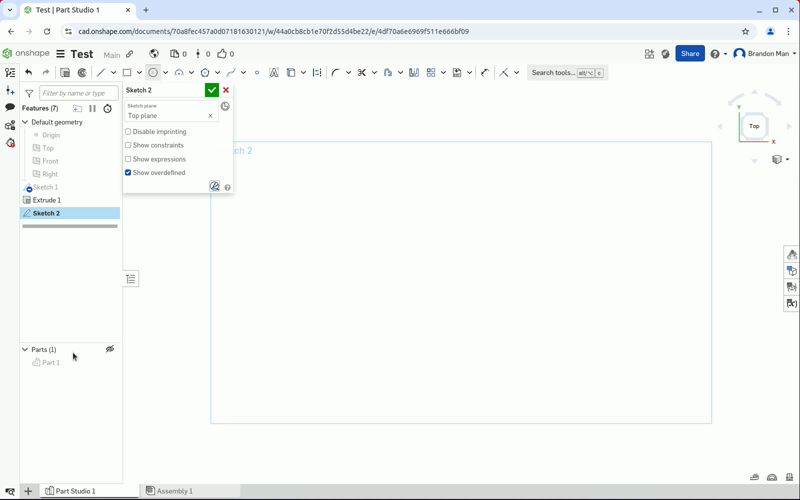
mouse_move(461, 282)
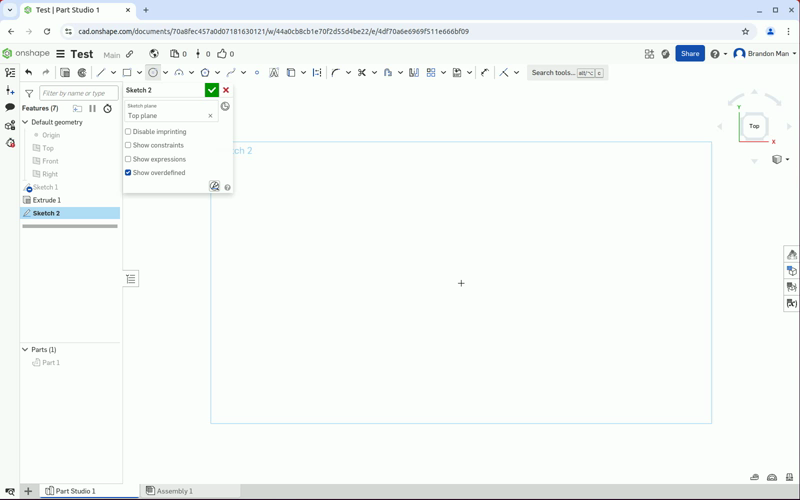
click(461, 282)
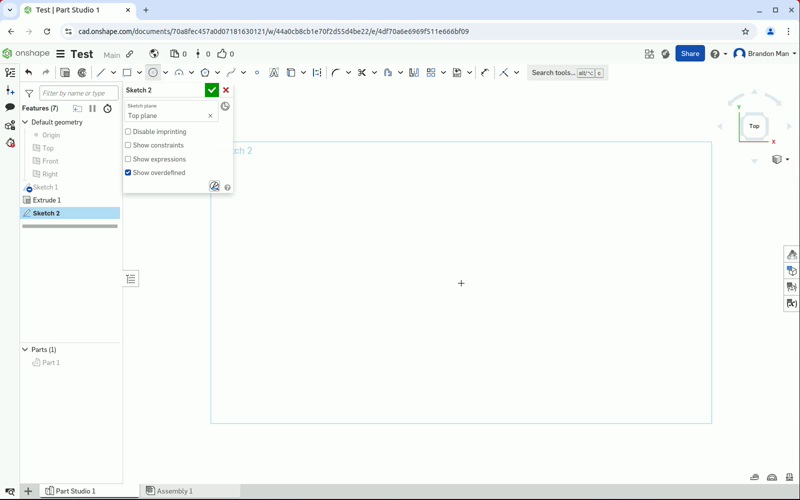
key_up(shift)
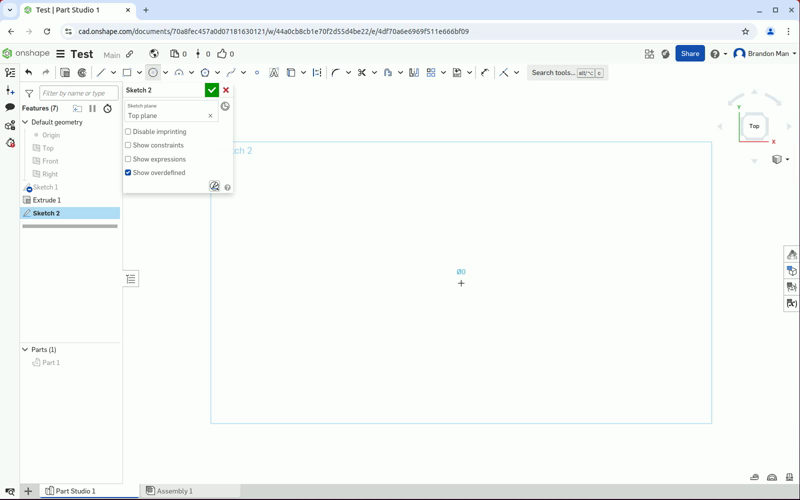
mouse_move(490, 282)
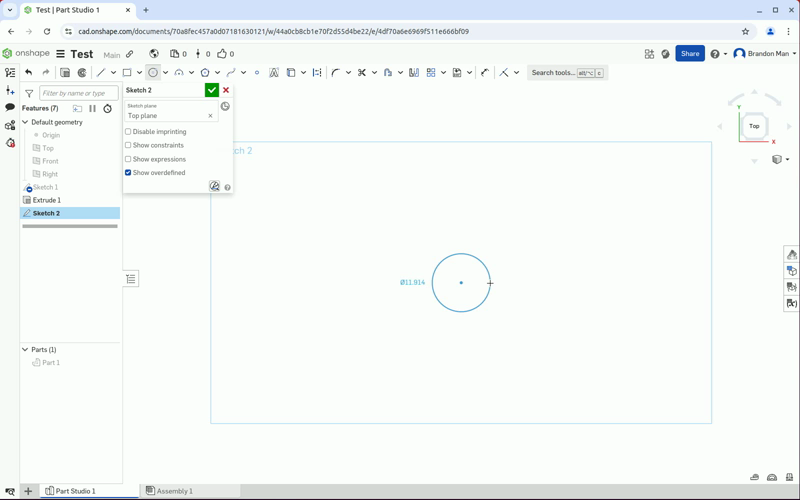
click(490, 282)
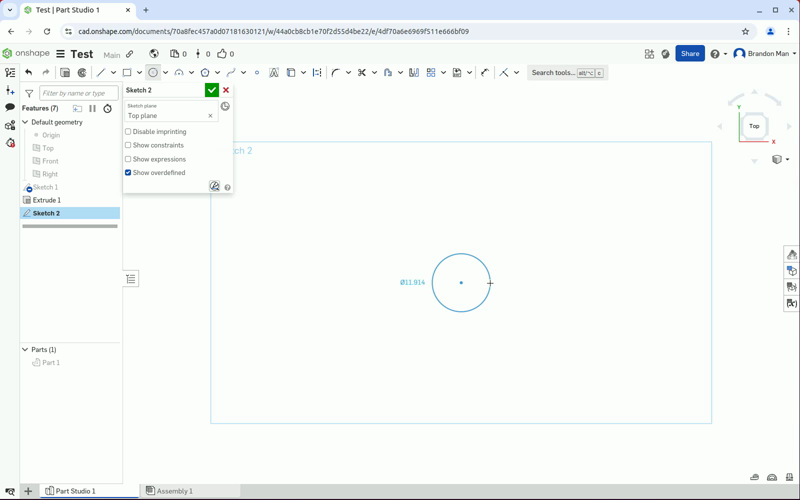
key(esc)
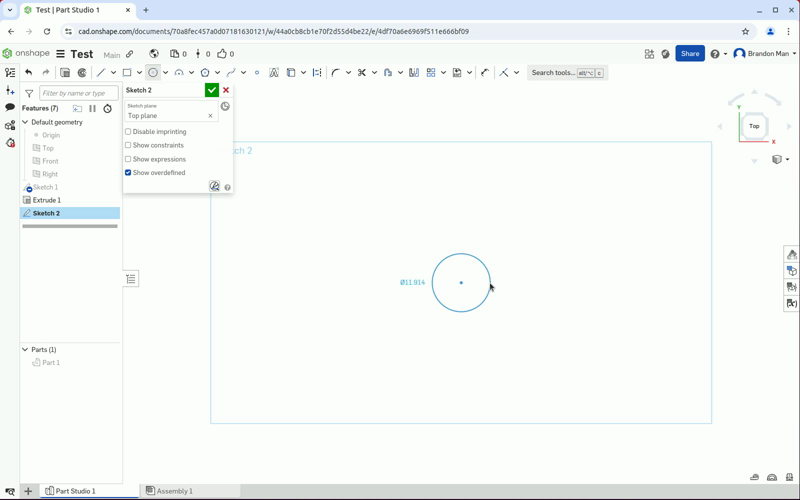
key(c)
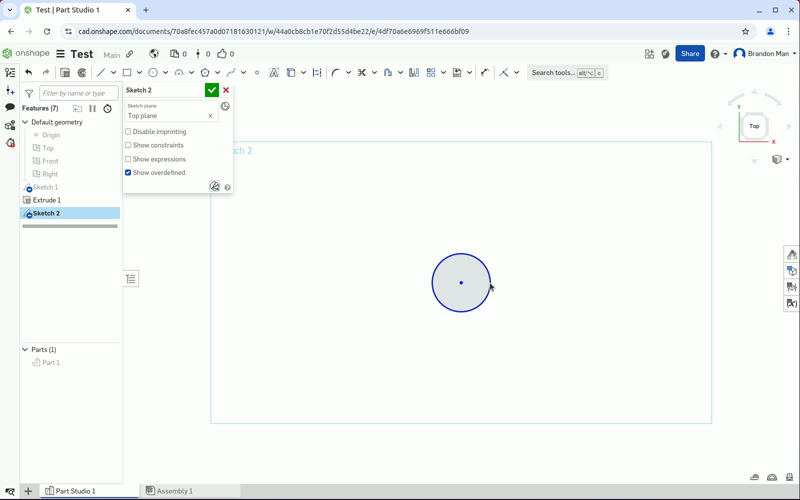
key_down(shift)
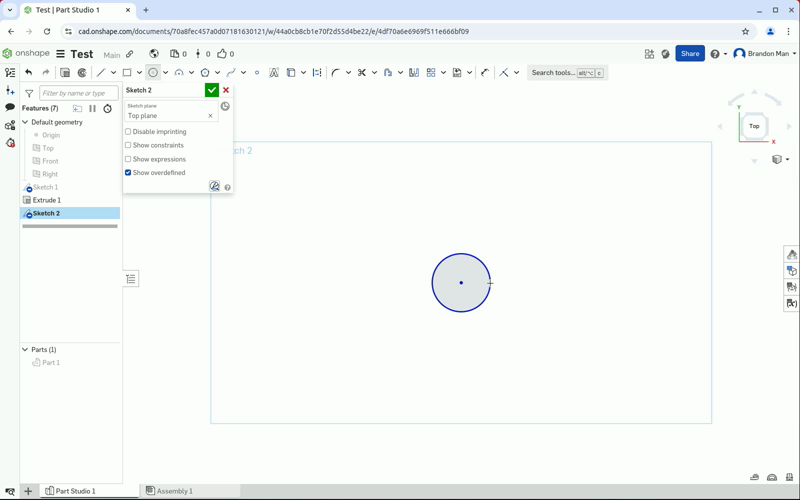
mouse_move(461, 282)
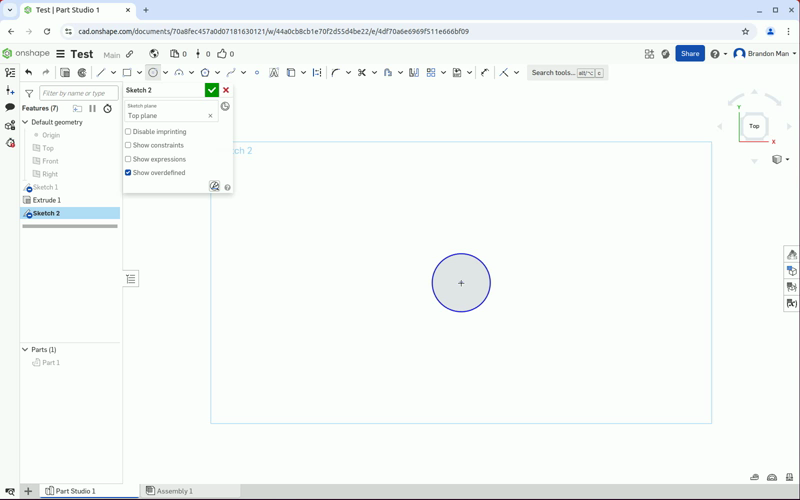
click(461, 282)
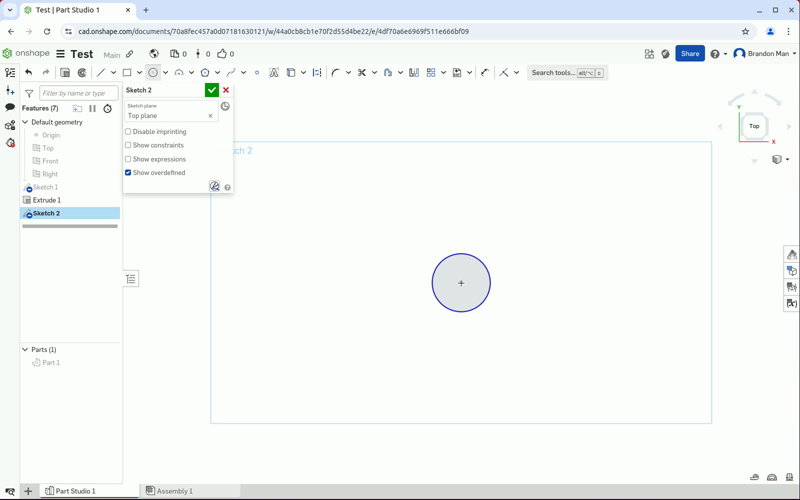
key_up(shift)
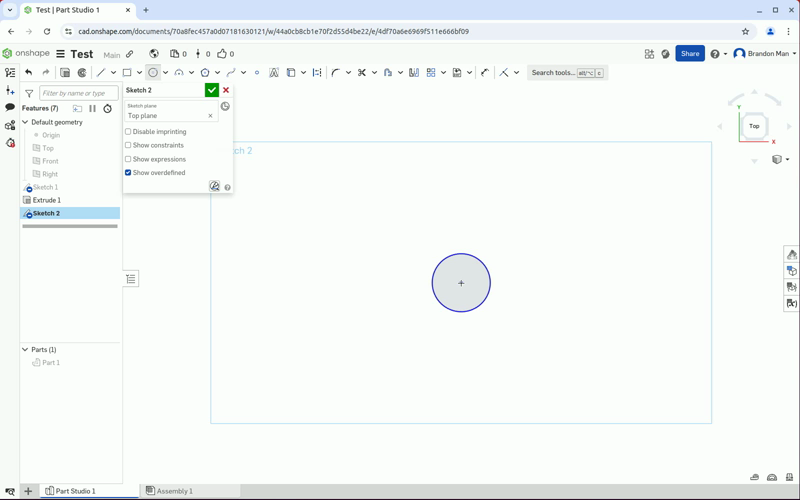
mouse_move(479, 282)
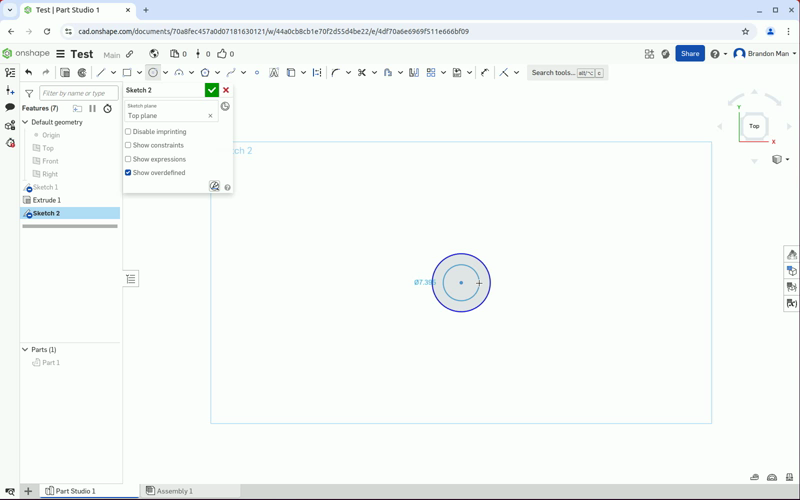
click(479, 282)
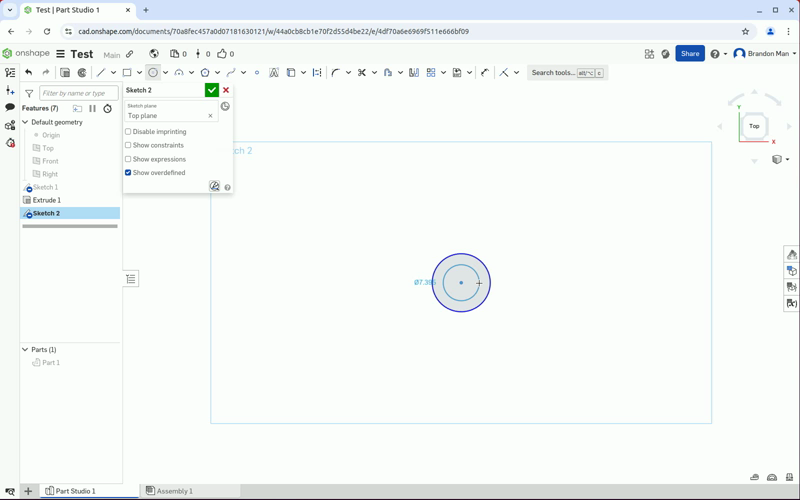
key(esc)
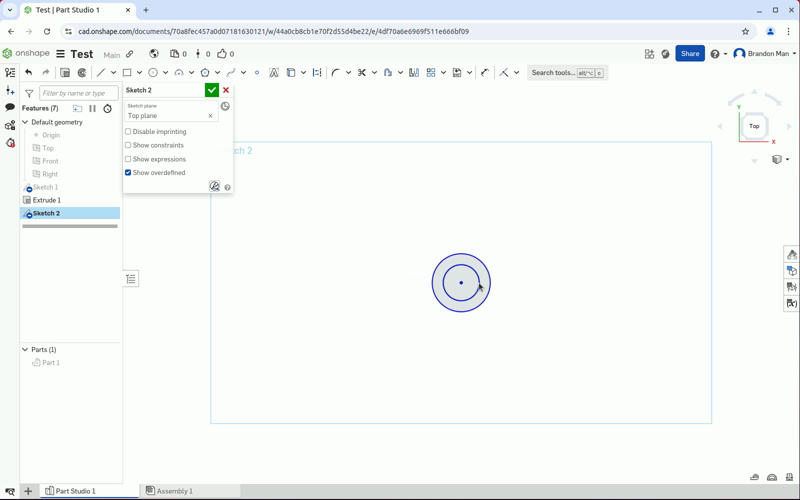
mouse_move(442, 267)
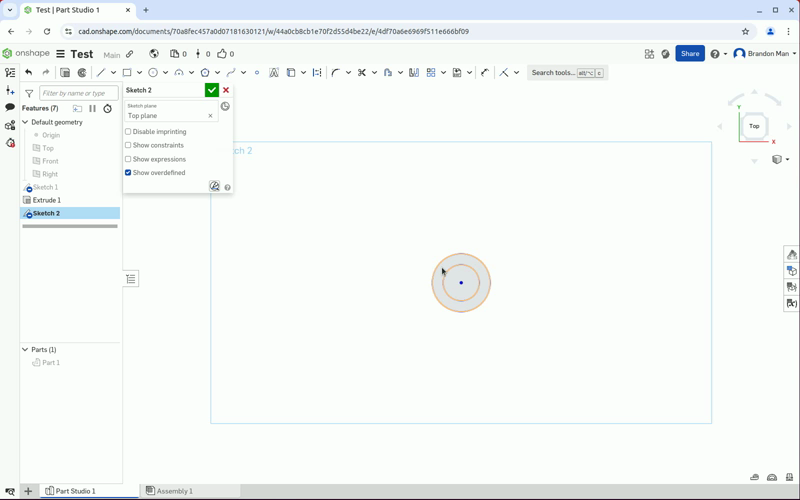
scroll(6)
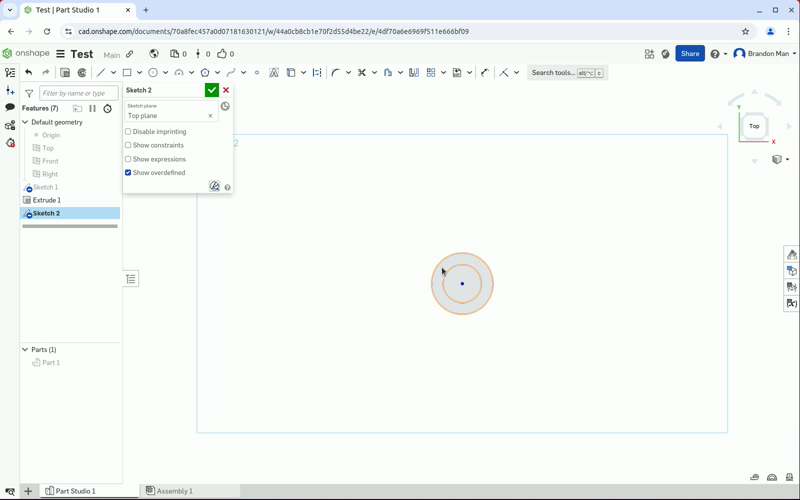
scroll(6)
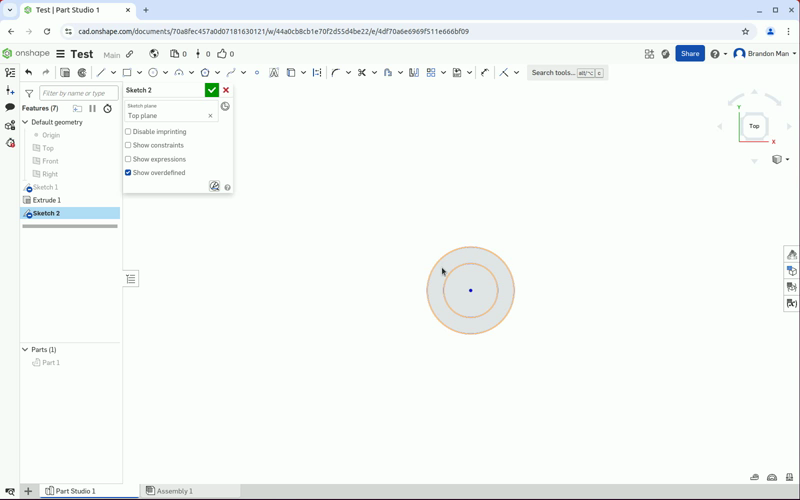
scroll(6)
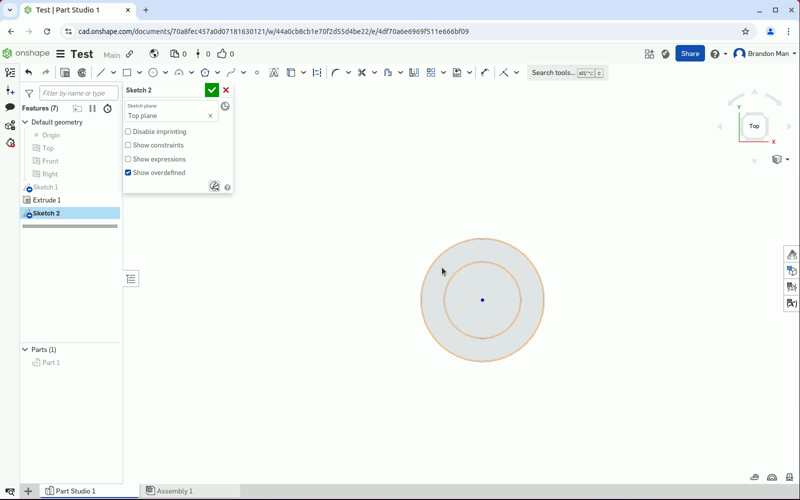
scroll(6)
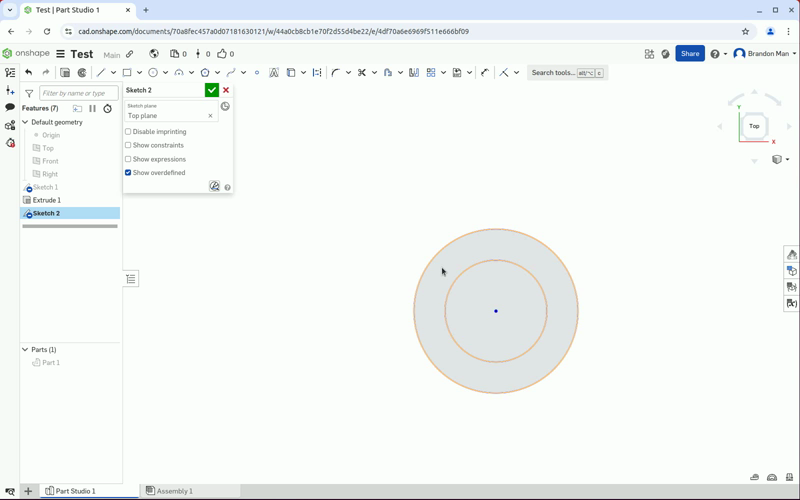
scroll(6)
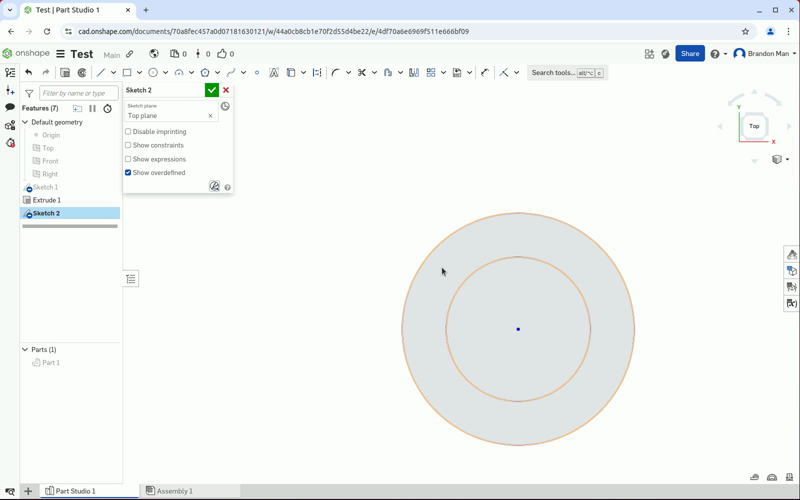
scroll(6)
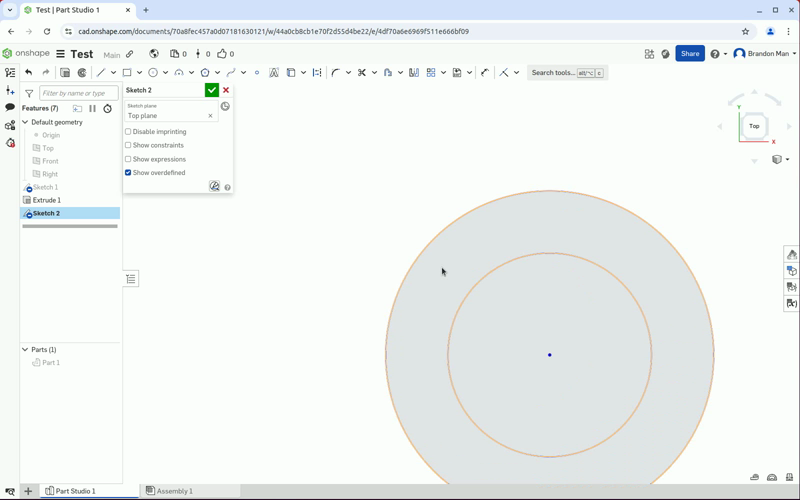
scroll(6)
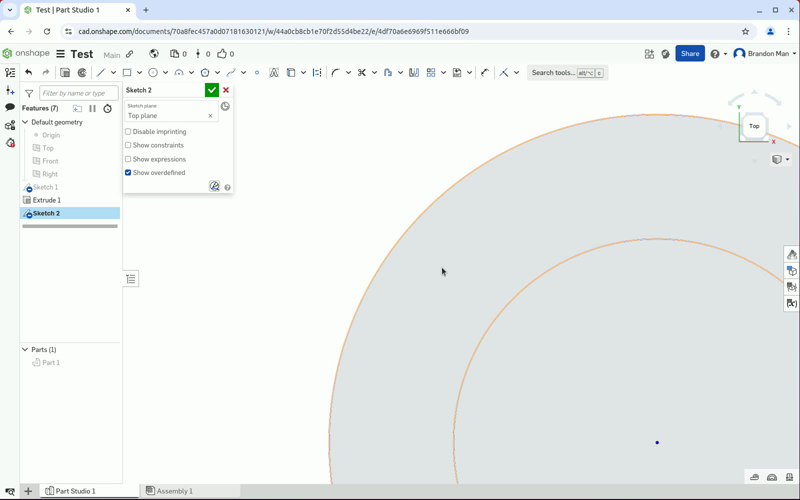
click(442, 267)
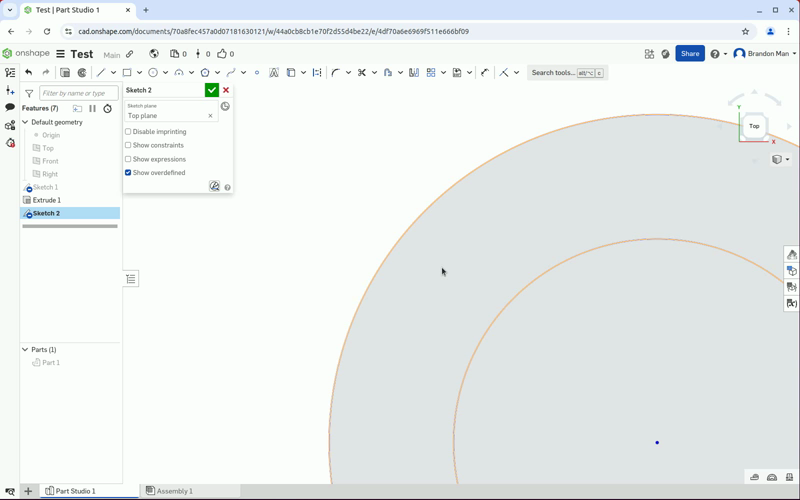
scroll(-6)
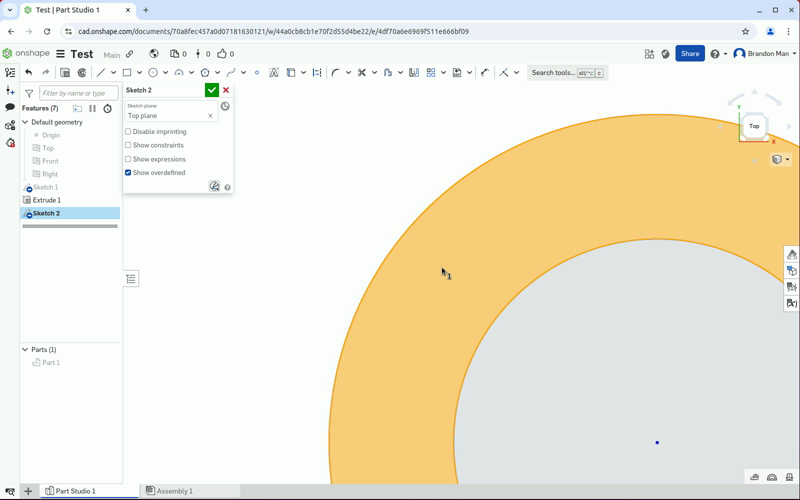
scroll(-6)
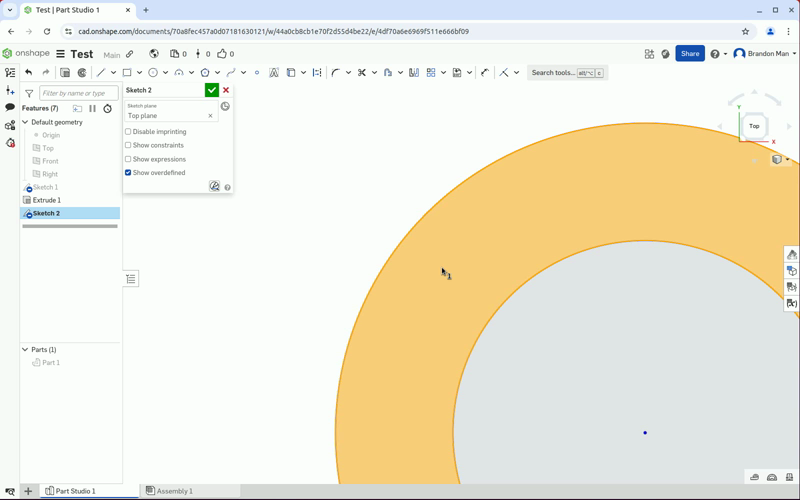
scroll(-6)
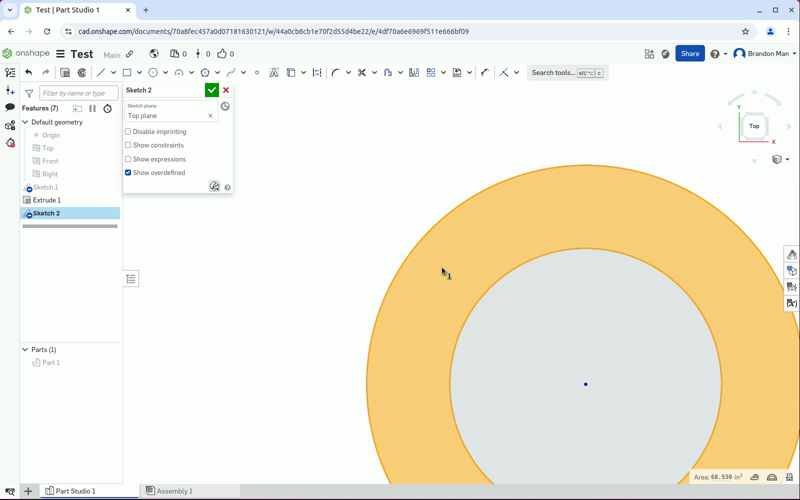
scroll(-6)
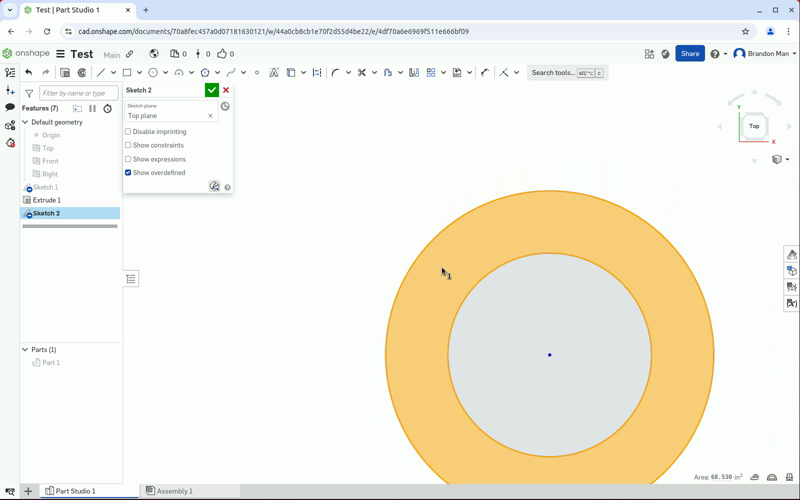
scroll(-6)
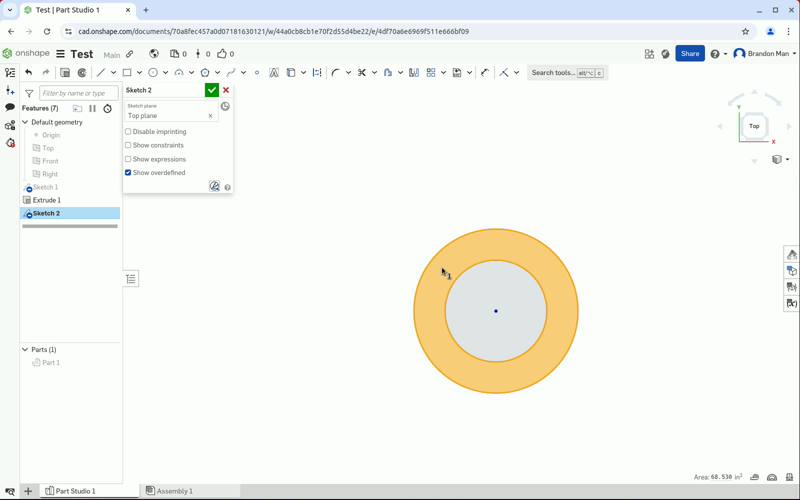
scroll(-6)
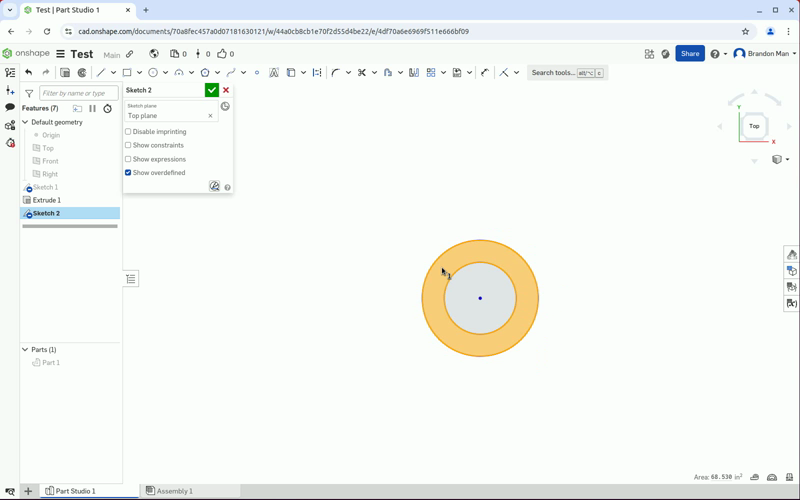
scroll(-6)
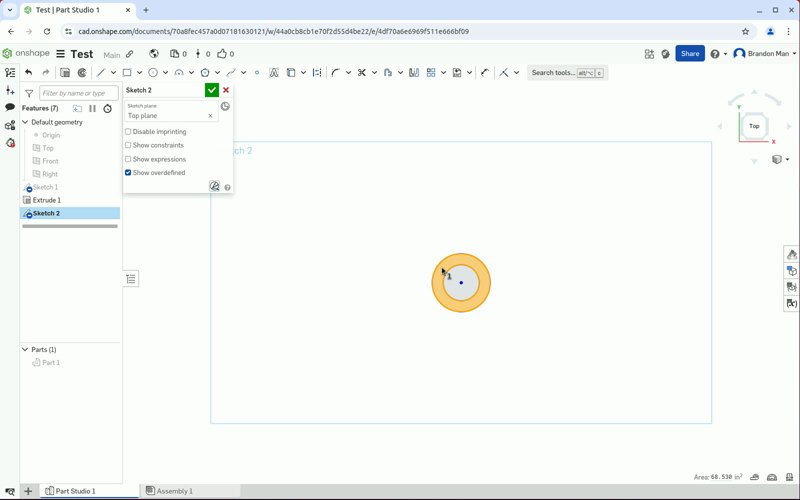
mouse_move(73, 352)
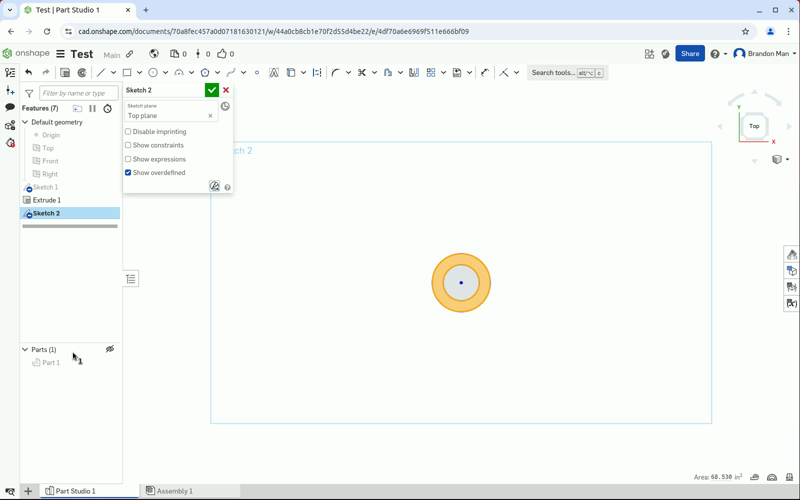
key(shift+y)
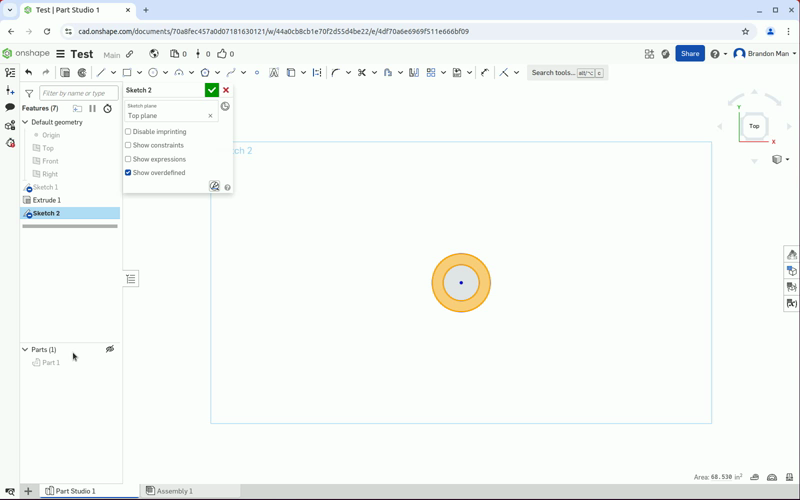
key(shift+e)
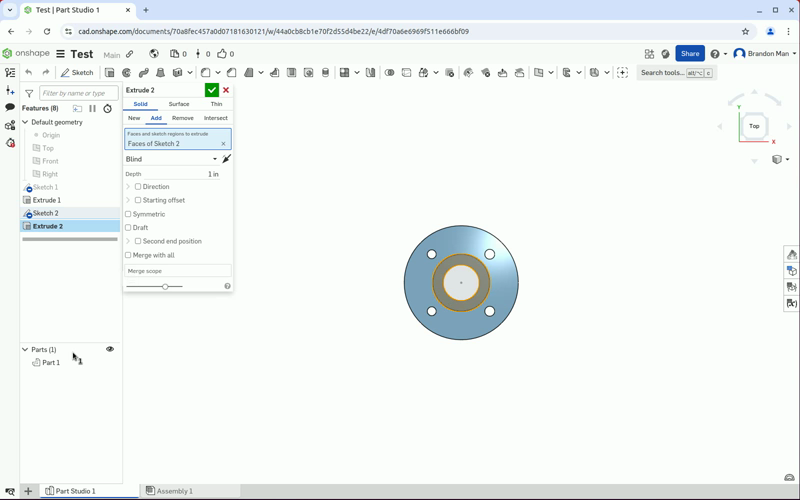
mouse_move(143, 106)
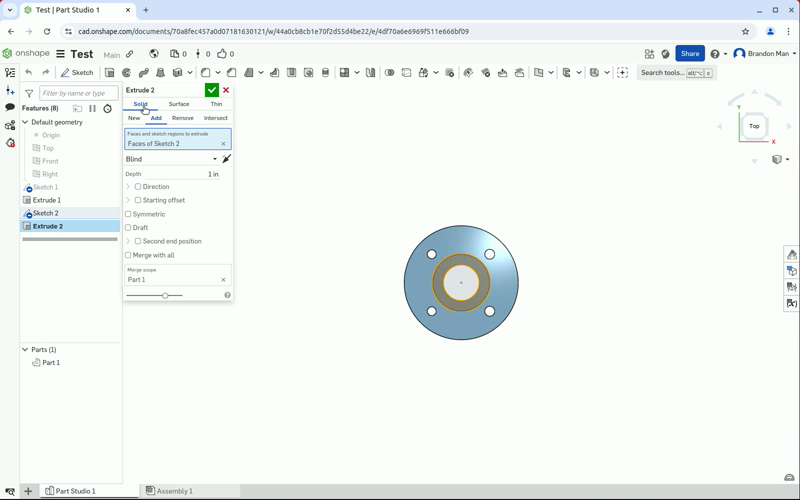
click(143, 106)
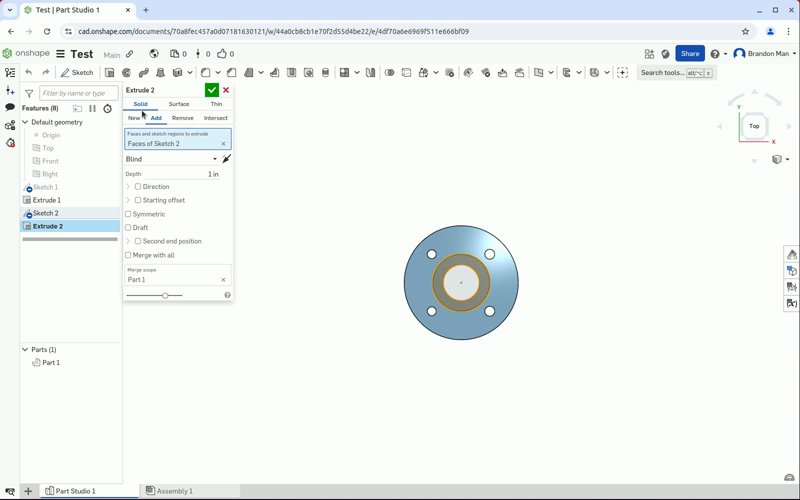
mouse_move(137, 120)
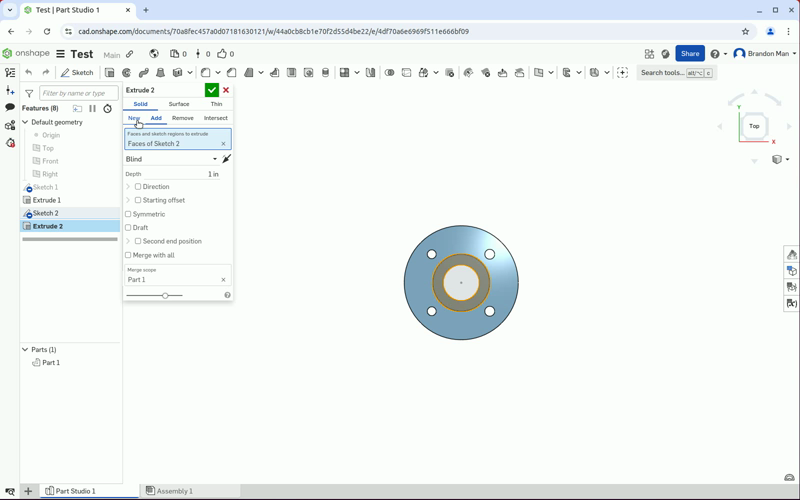
click(137, 120)
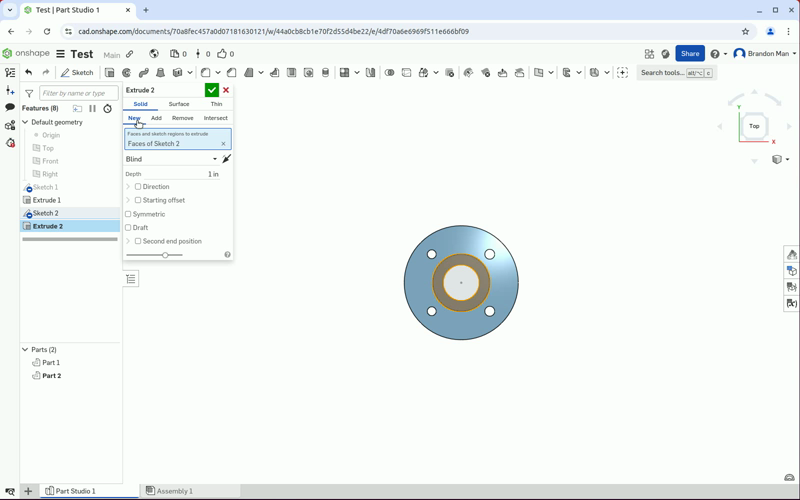
key(tab, 4)
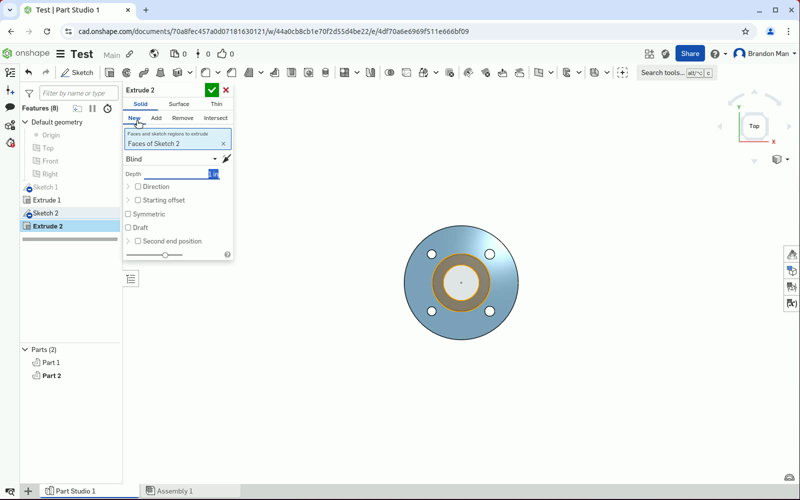
text(11.554)
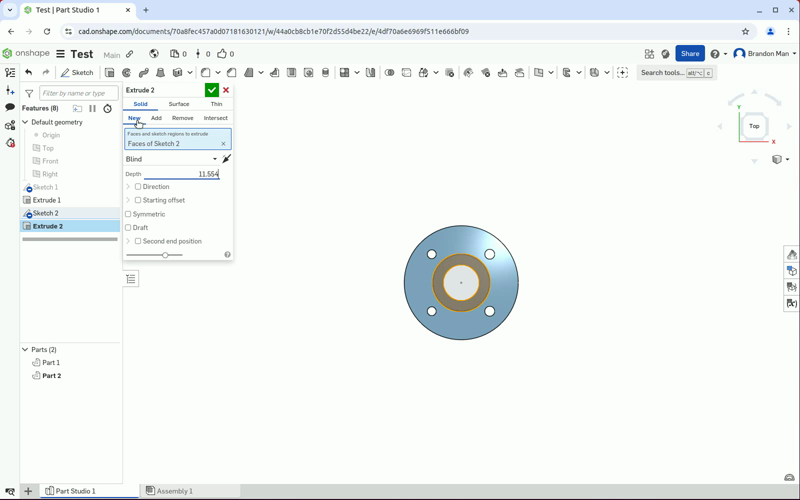
key(enter)
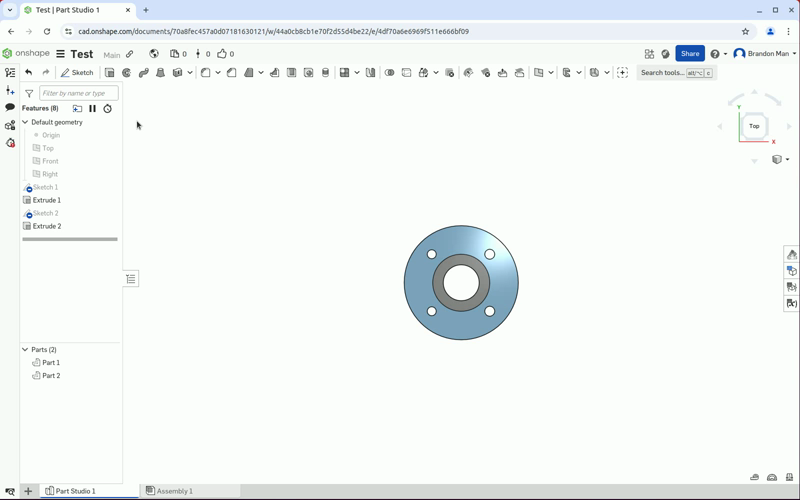
key(shift+h)
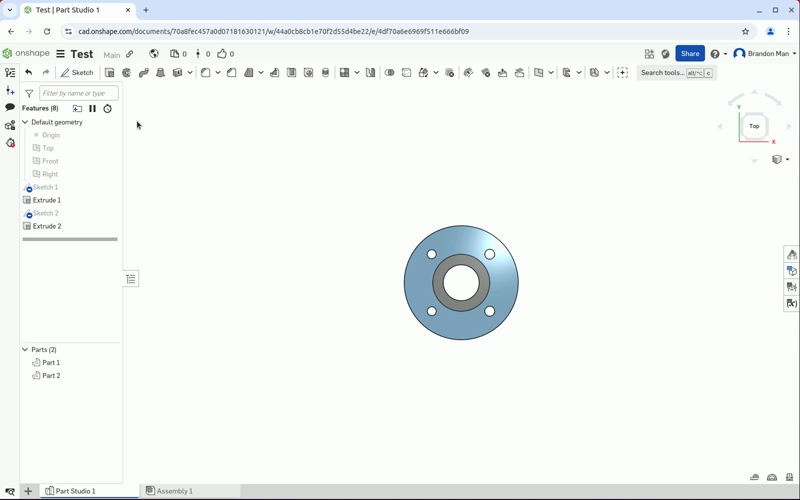
key(shift+h)
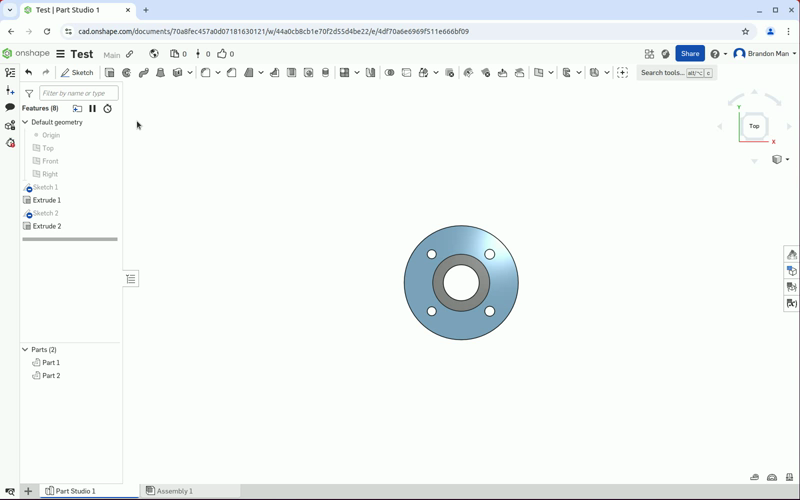
mouse_move(73, 189)
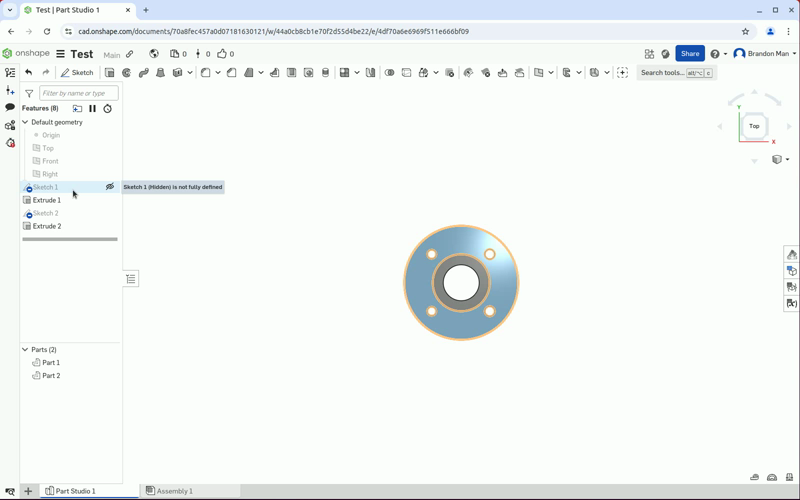
click(73, 189)
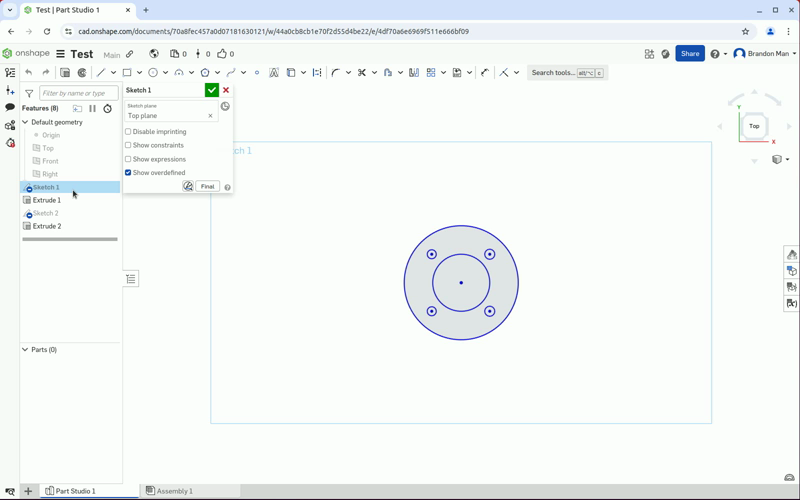
mouse_move(229, 92)
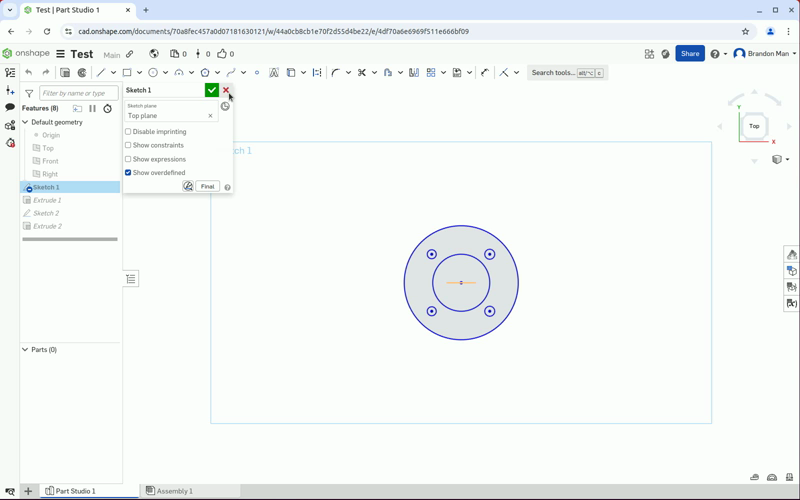
click(229, 92)
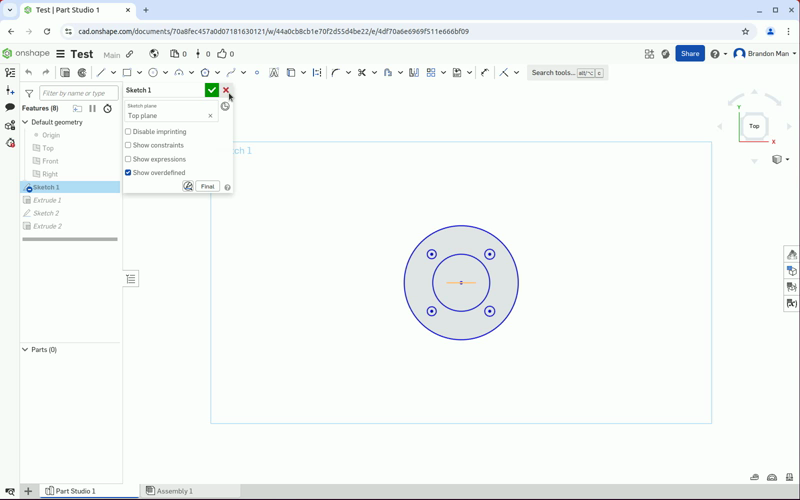
key(shift+s)
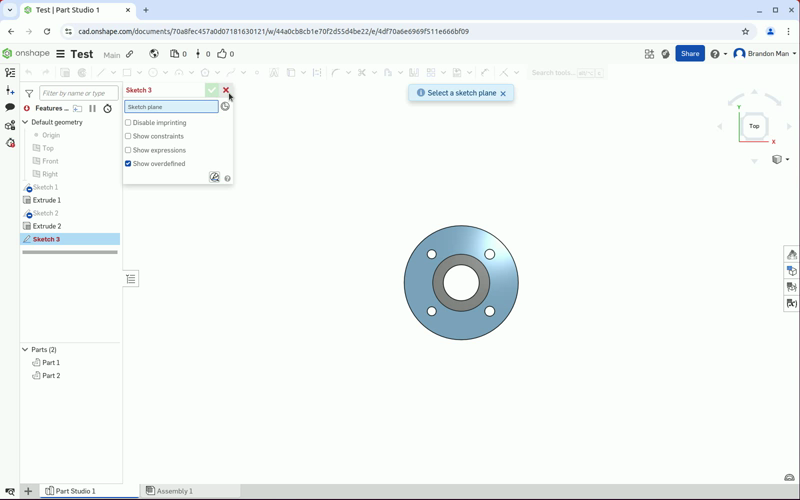
mouse_move(73, 150)
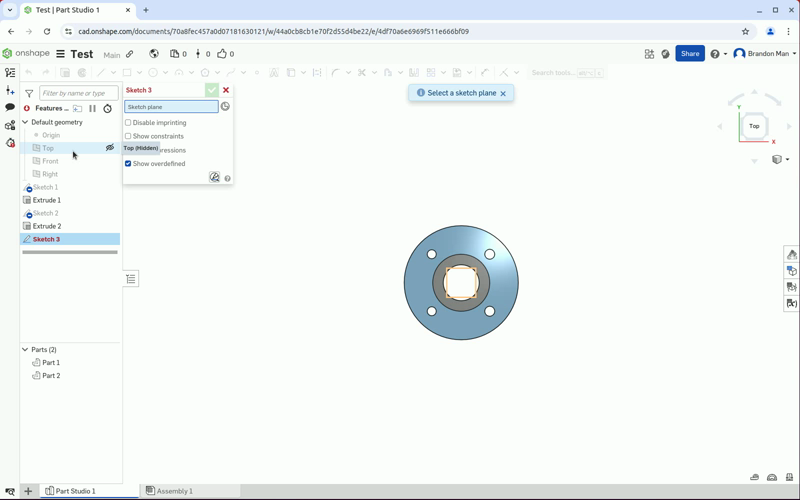
click(73, 150)
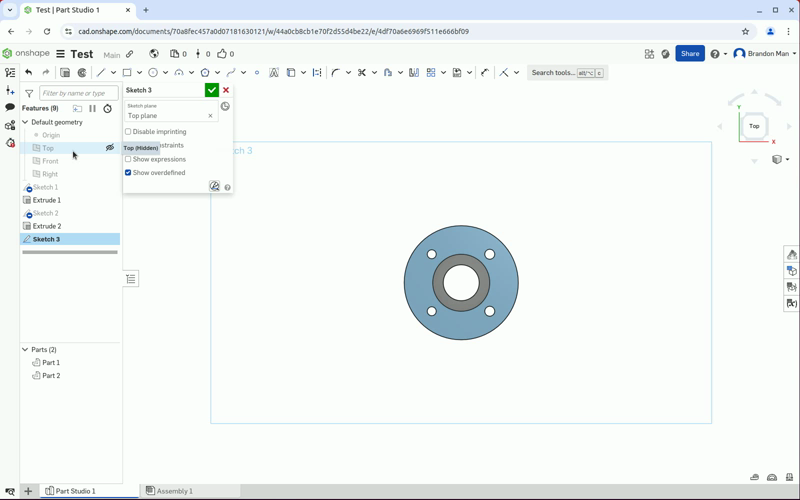
mouse_move(73, 352)
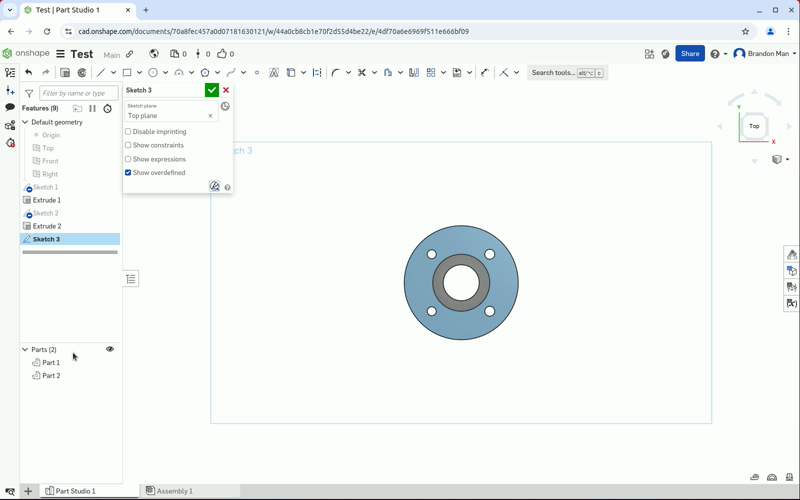
key(y)
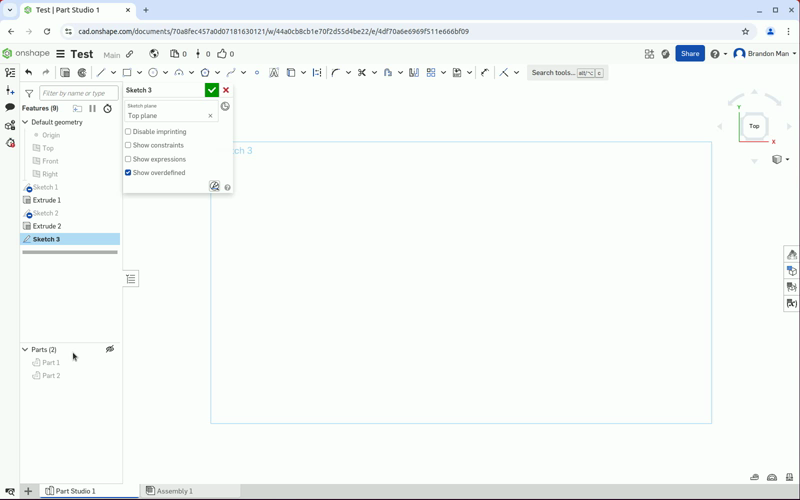
key(c)
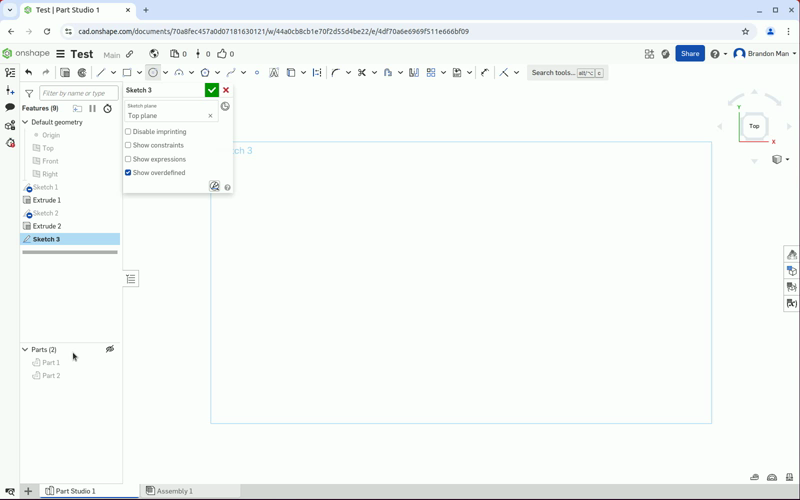
key_down(shift)
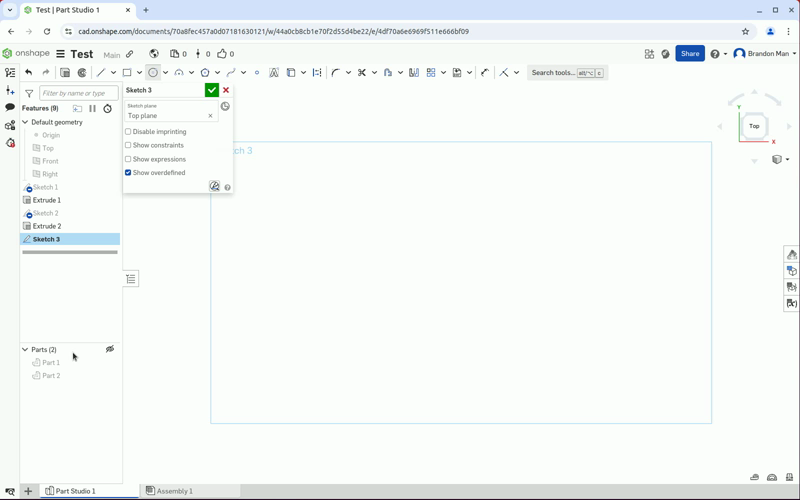
mouse_move(461, 282)
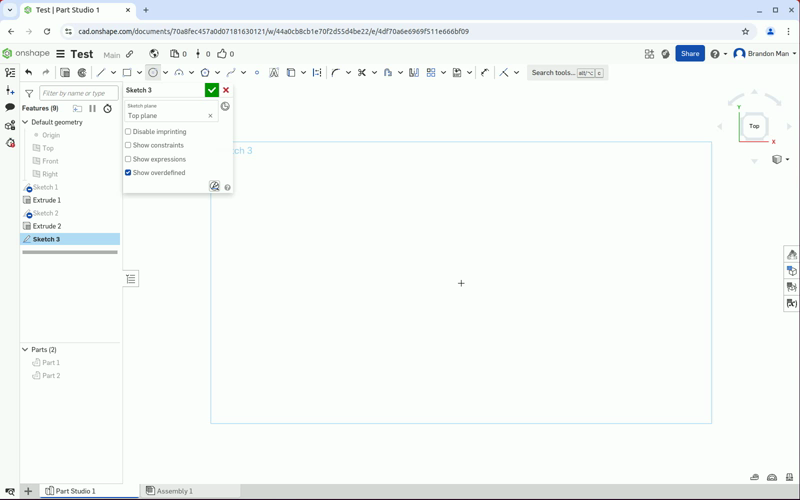
click(461, 282)
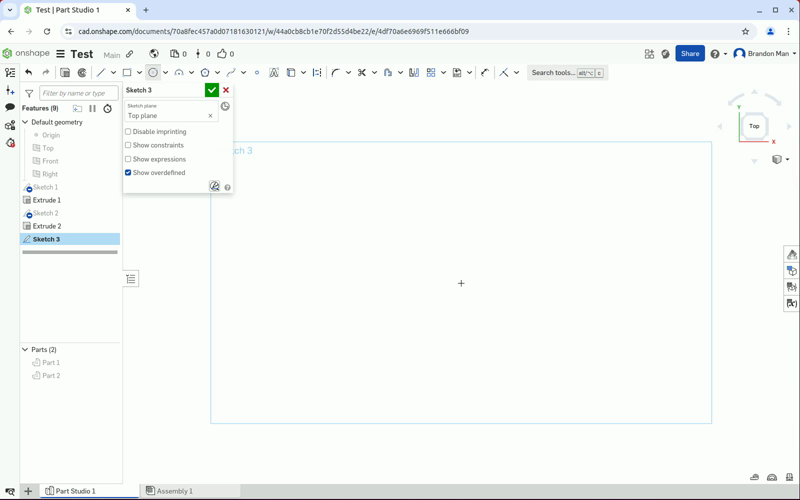
key_up(shift)
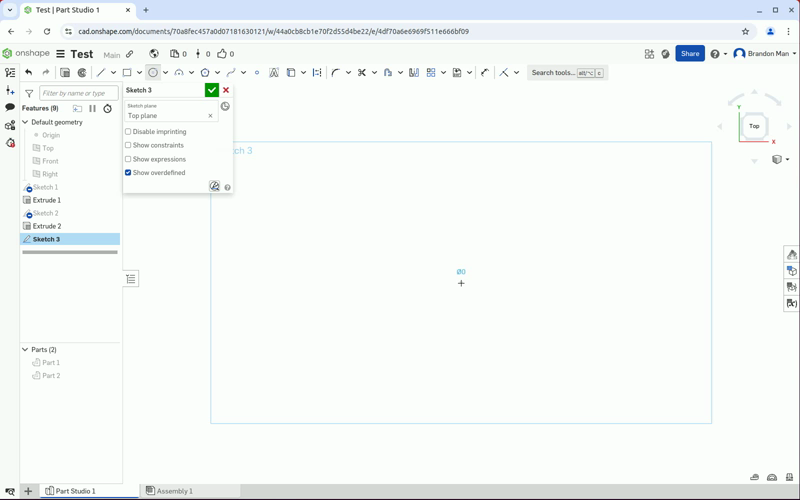
mouse_move(479, 282)
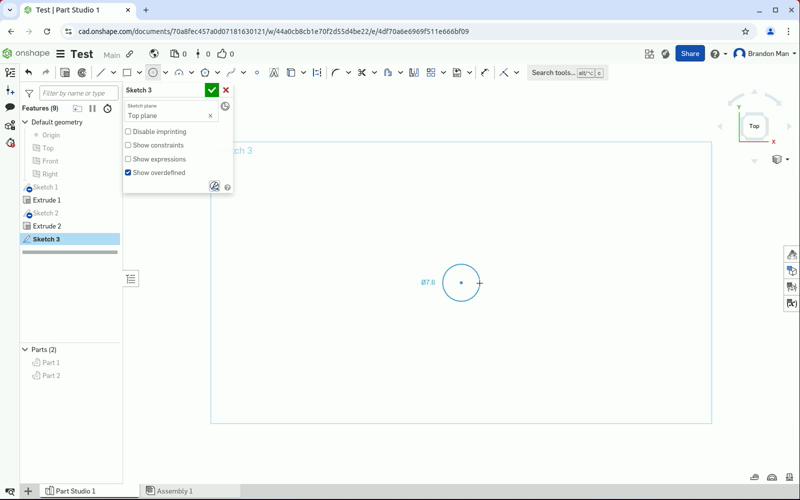
click(479, 282)
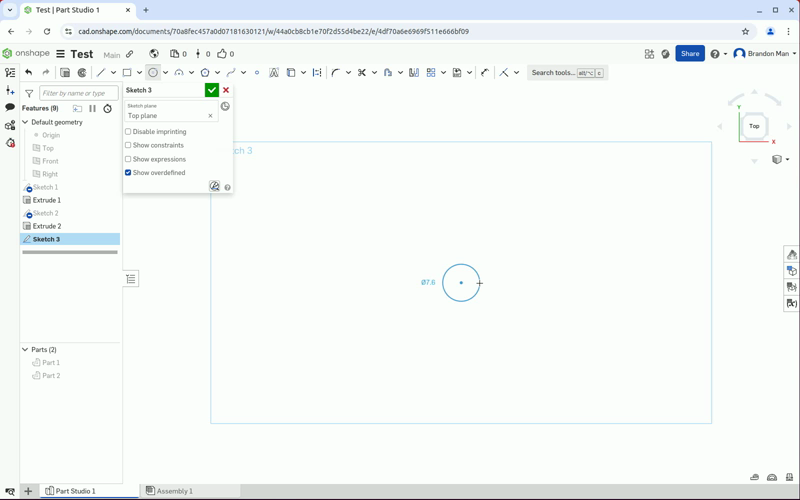
key(esc)
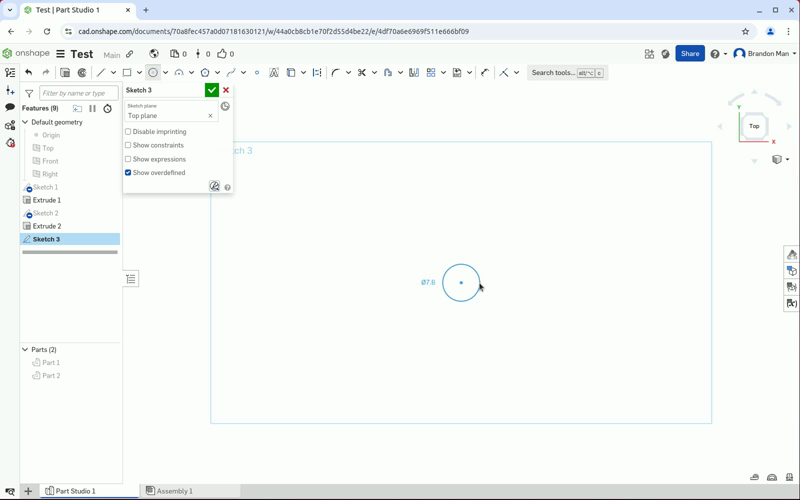
mouse_move(470, 281)
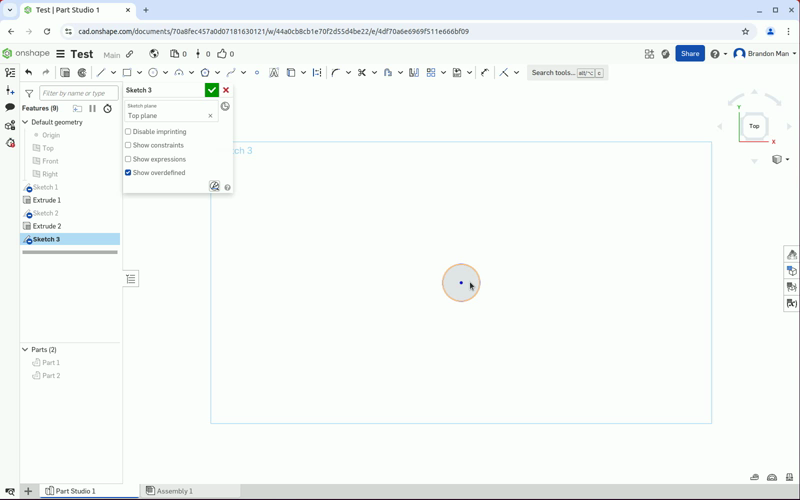
scroll(6)
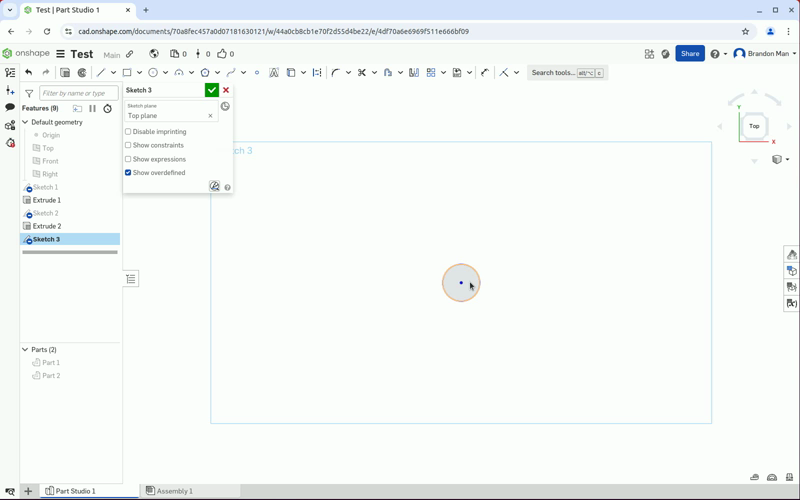
scroll(6)
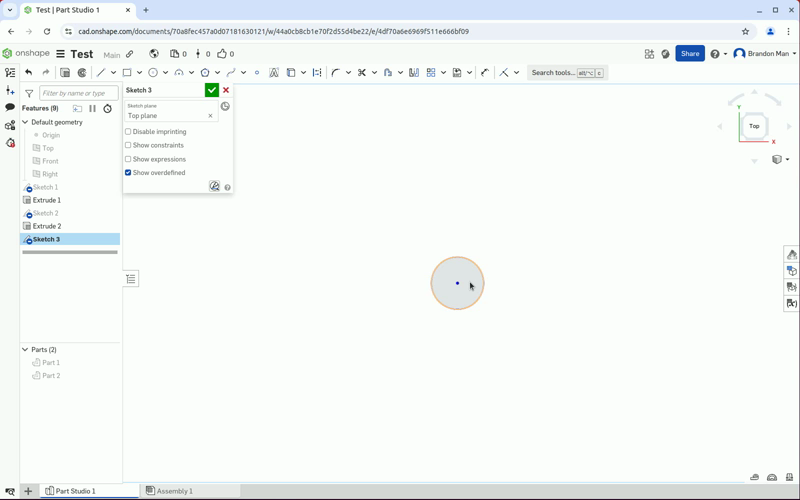
scroll(6)
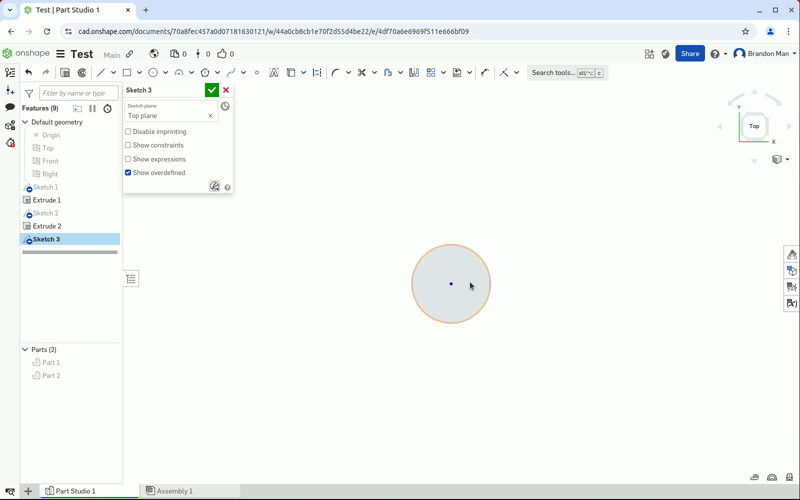
scroll(6)
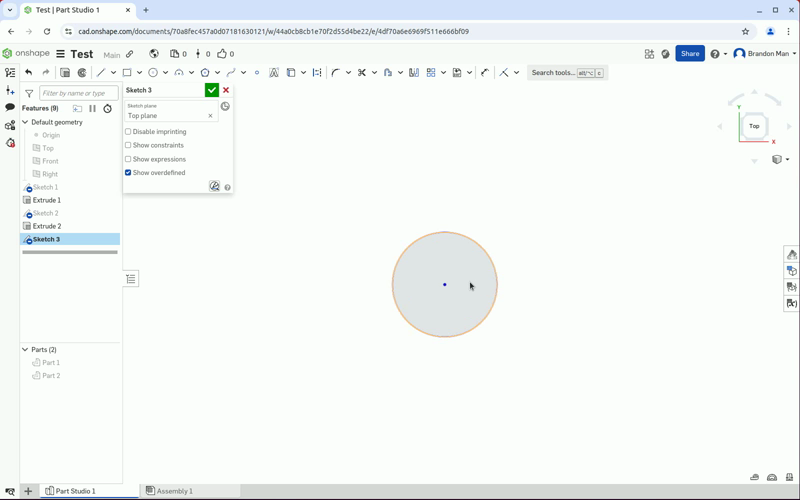
scroll(6)
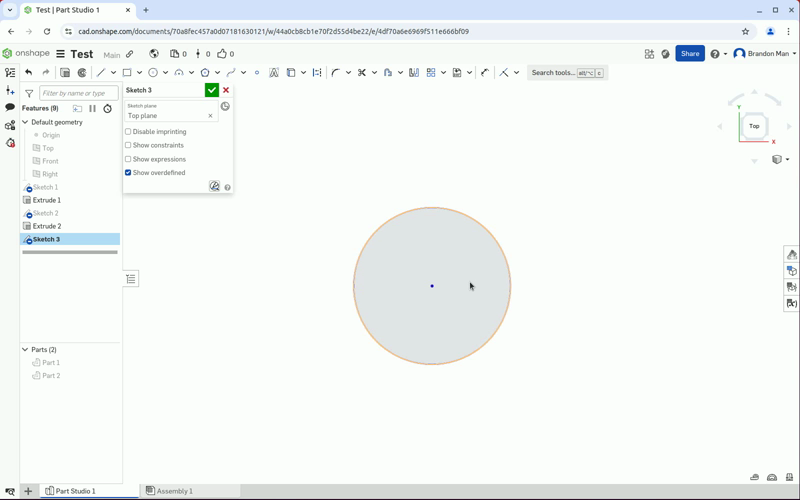
scroll(6)
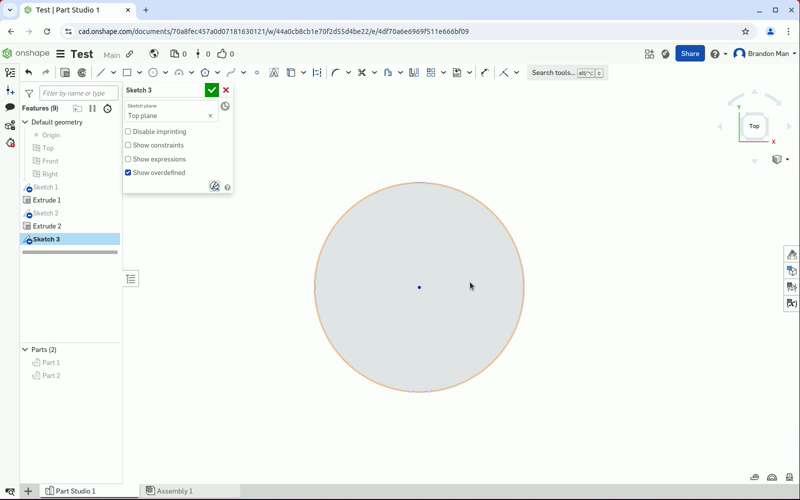
scroll(6)
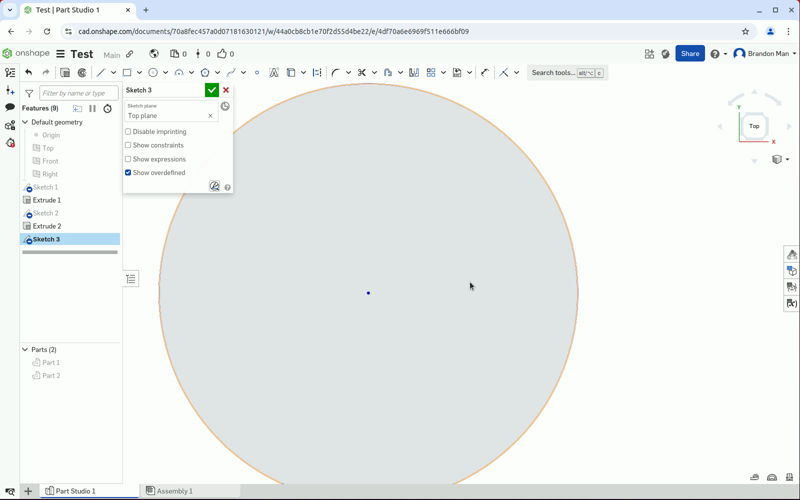
click(470, 281)
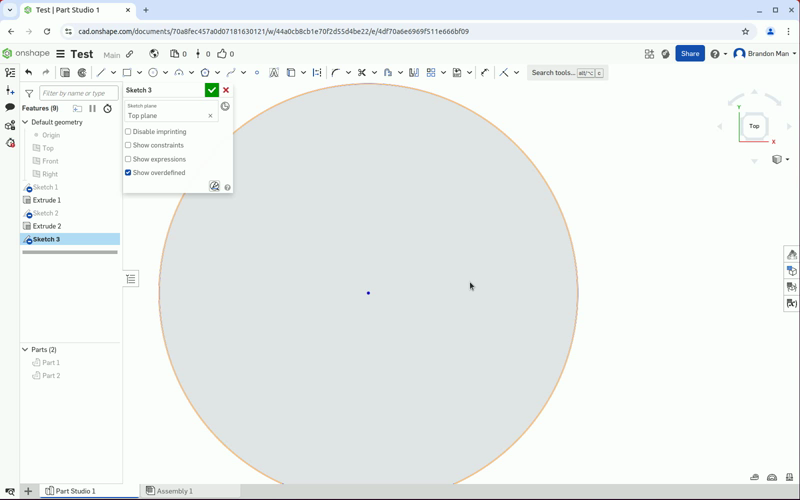
scroll(-6)
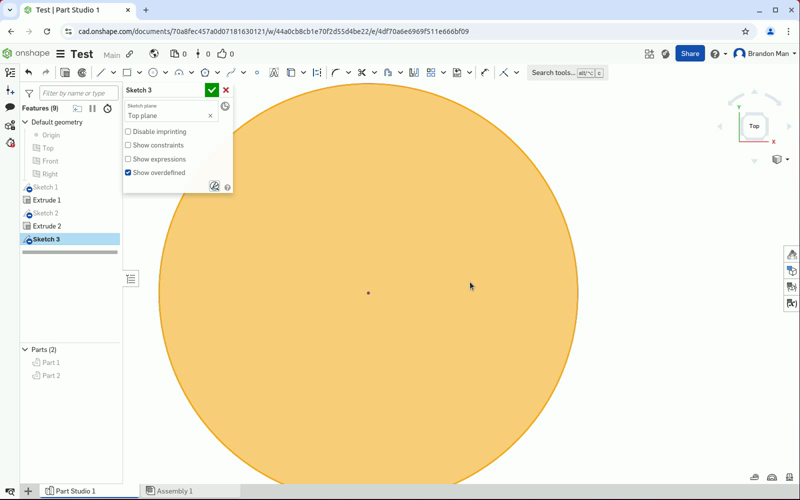
scroll(-6)
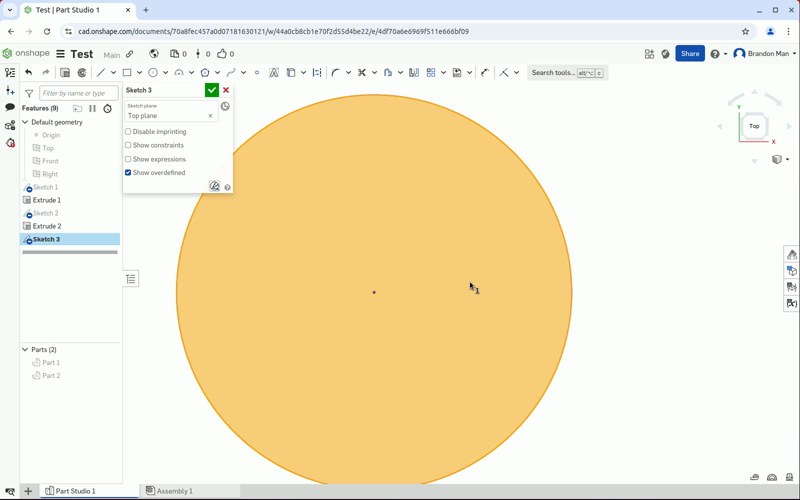
scroll(-6)
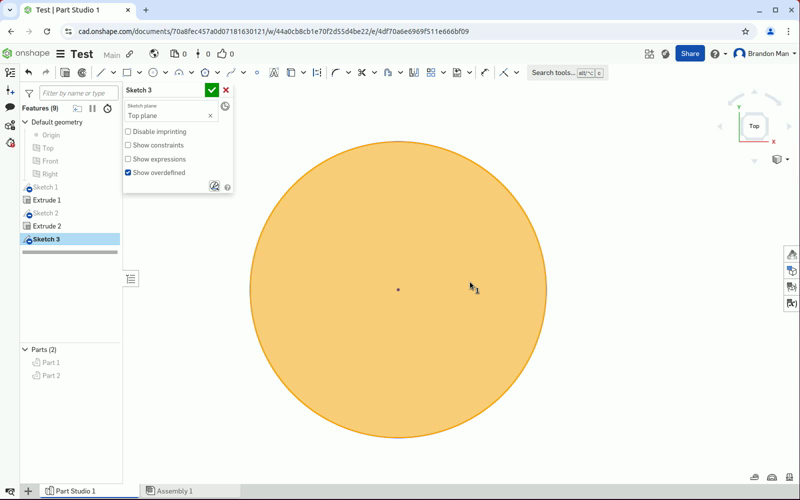
scroll(-6)
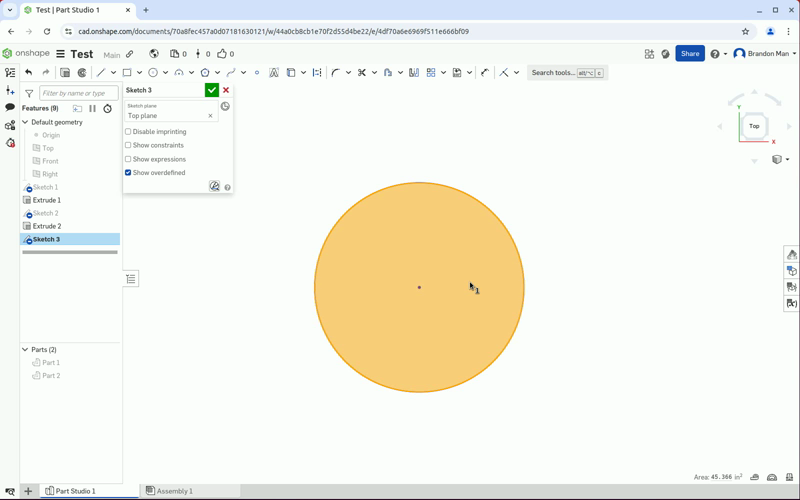
scroll(-6)
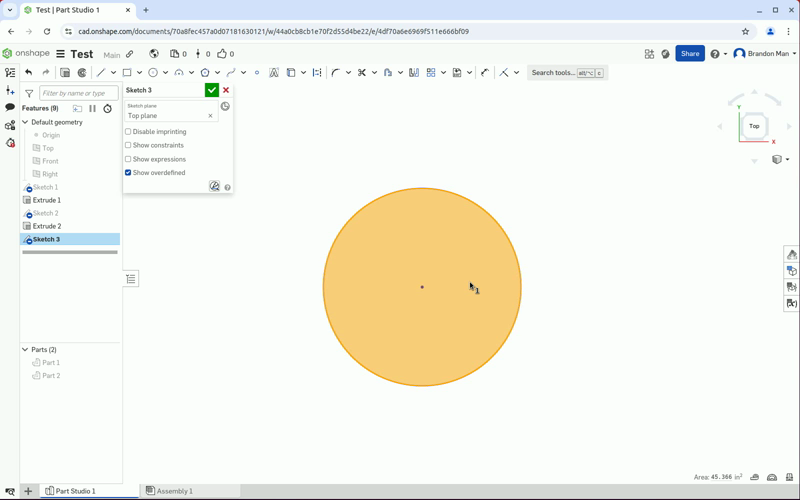
scroll(-6)
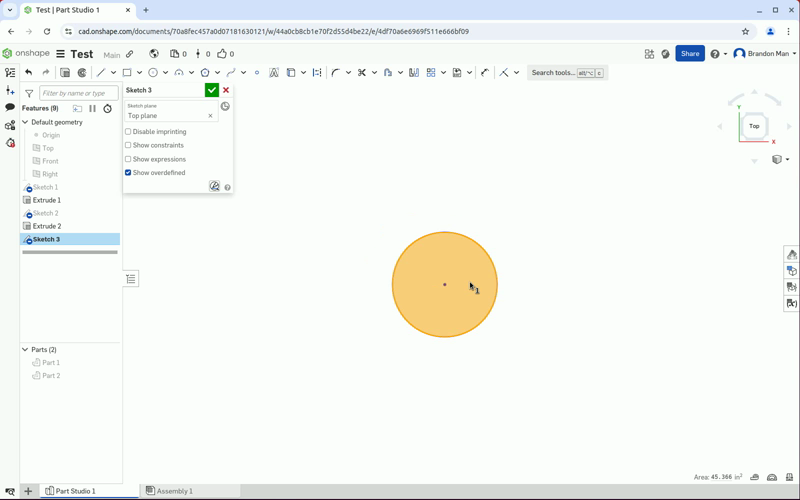
scroll(-6)
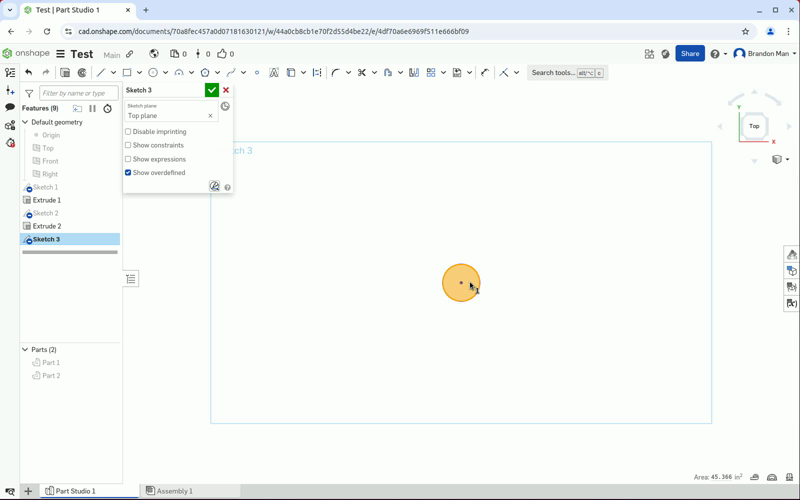
mouse_move(73, 352)
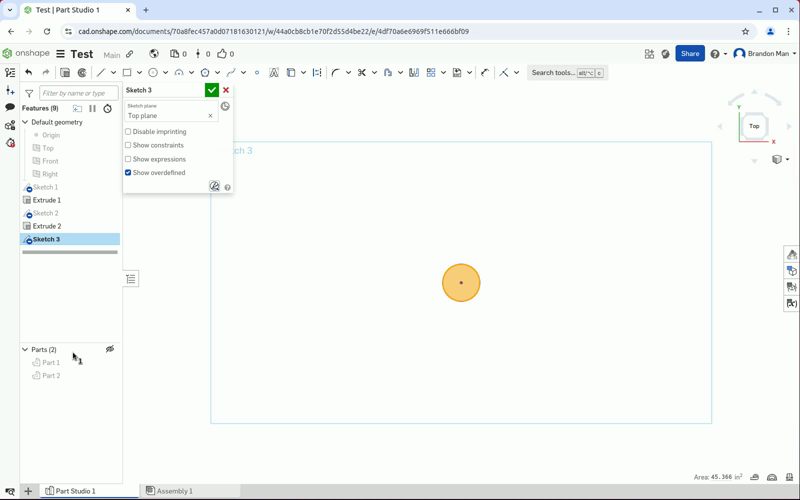
key(shift+y)
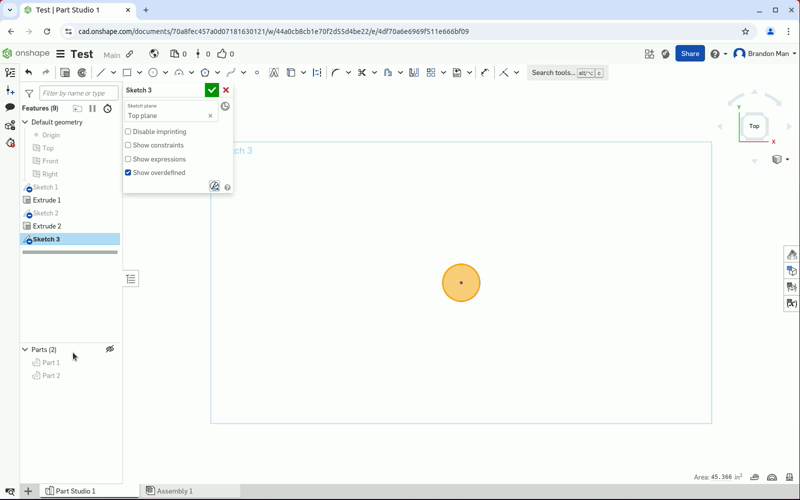
key(shift+e)
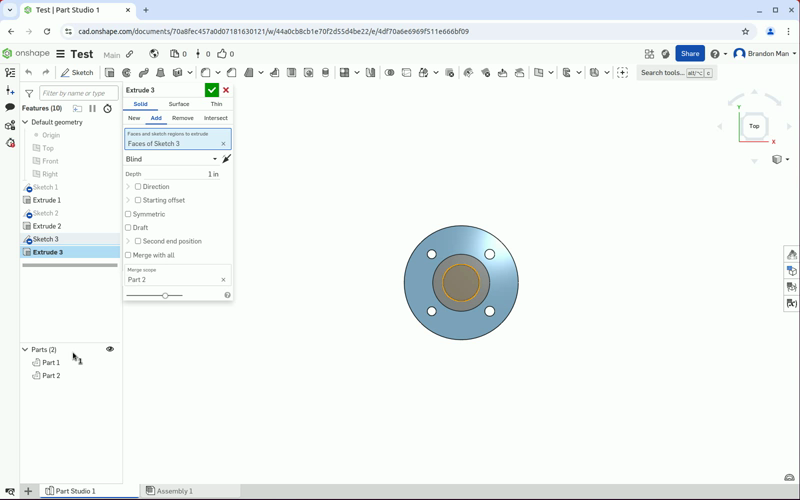
mouse_move(143, 106)
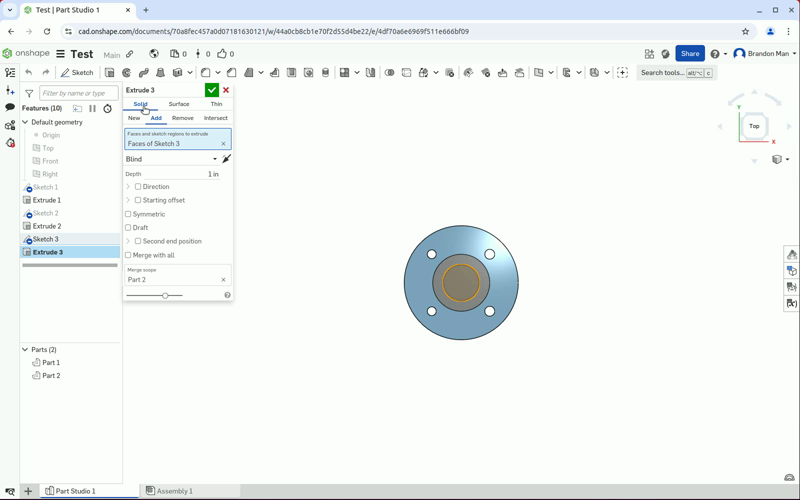
click(143, 106)
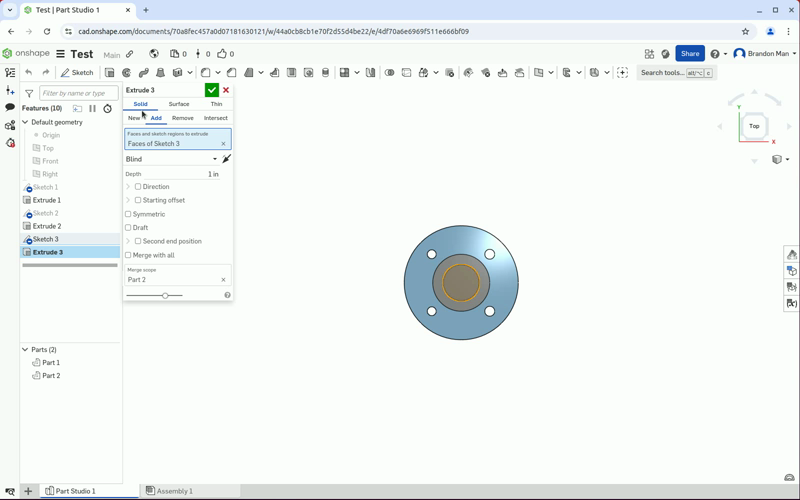
mouse_move(137, 120)
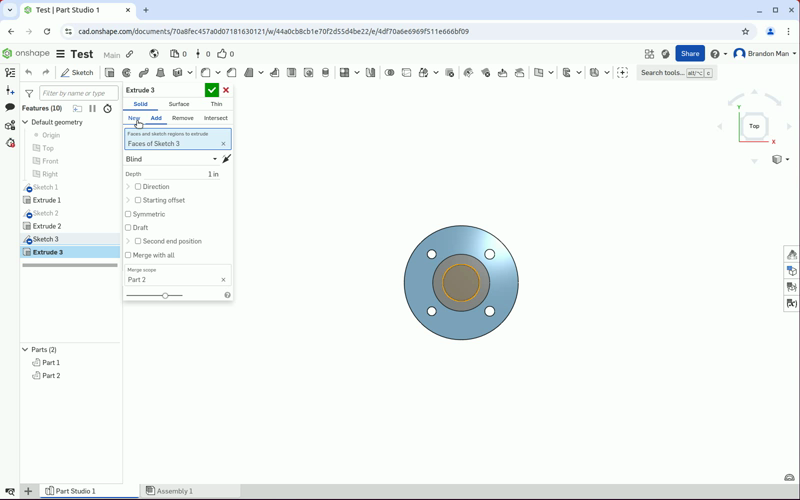
click(137, 120)
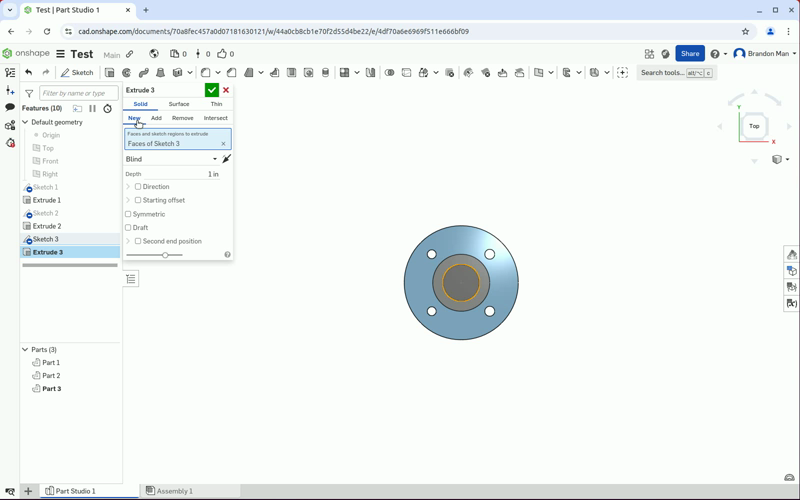
key(tab, 4)
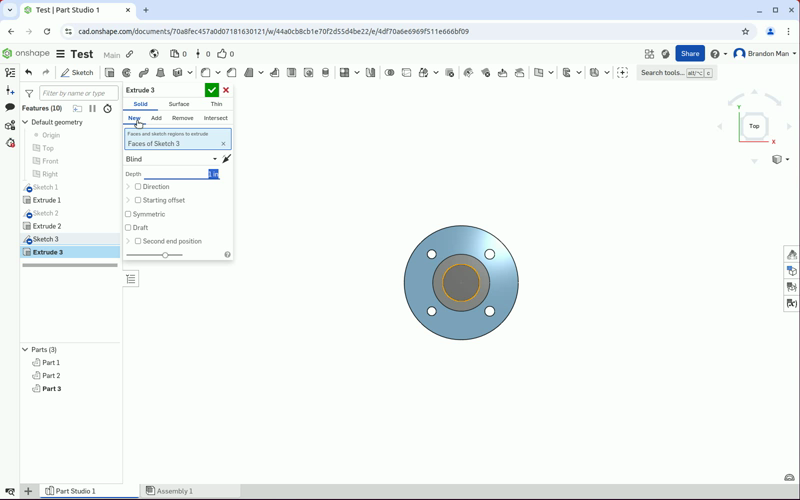
text(6.981)
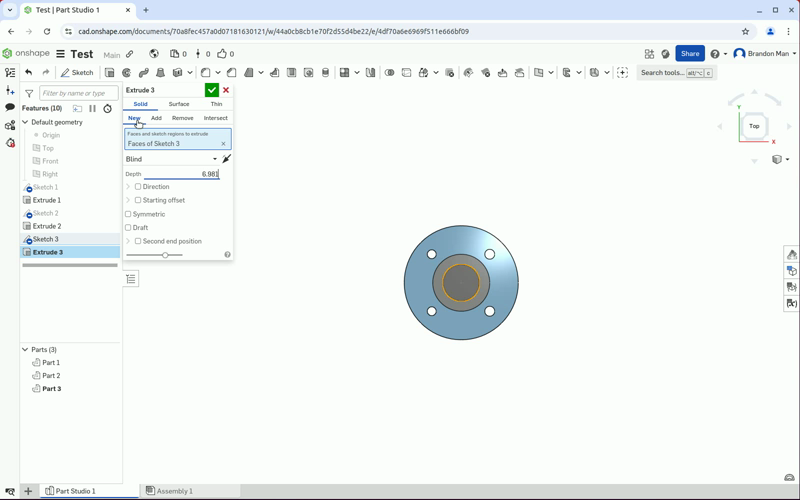
key(enter)
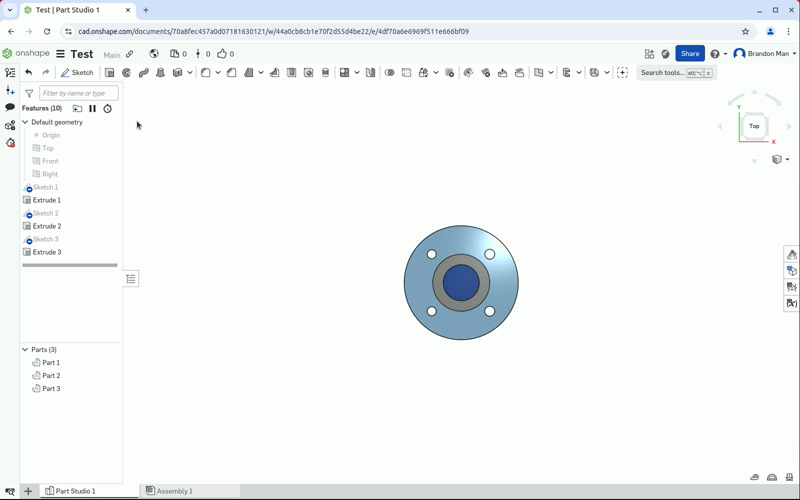
key(shift+h)
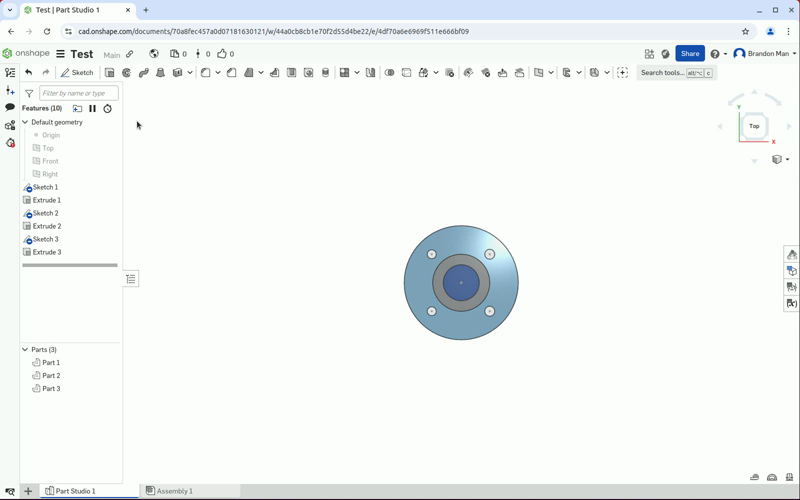
key(shift+h)
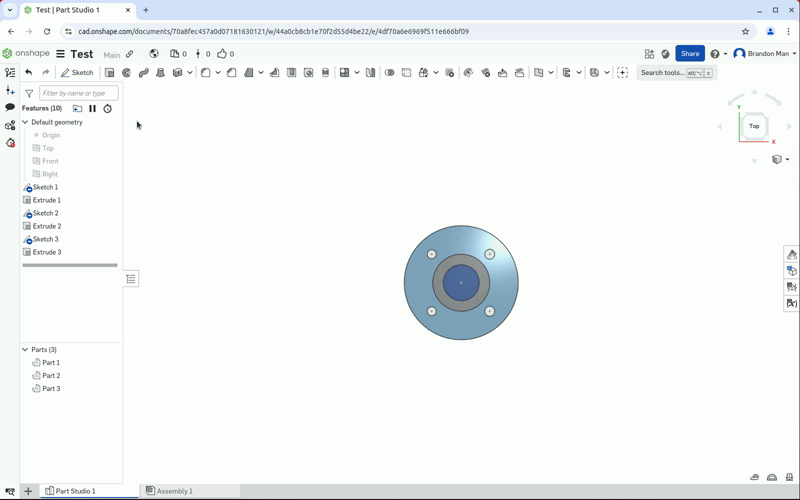
key(shift+7)
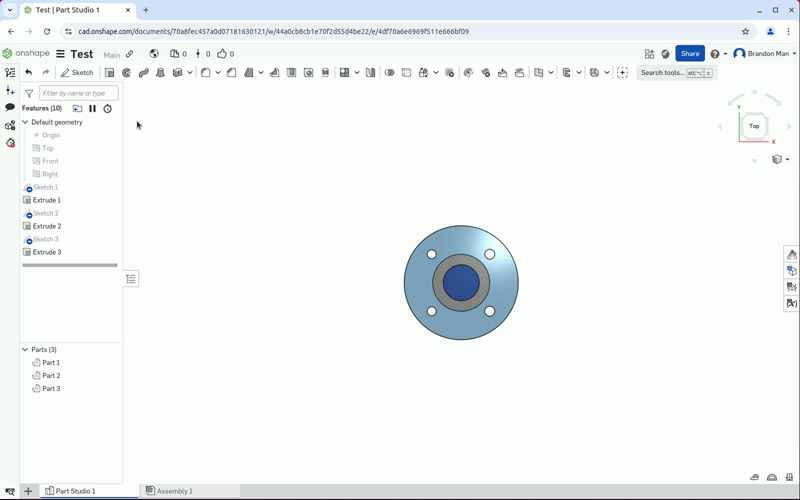
key(up, 3)
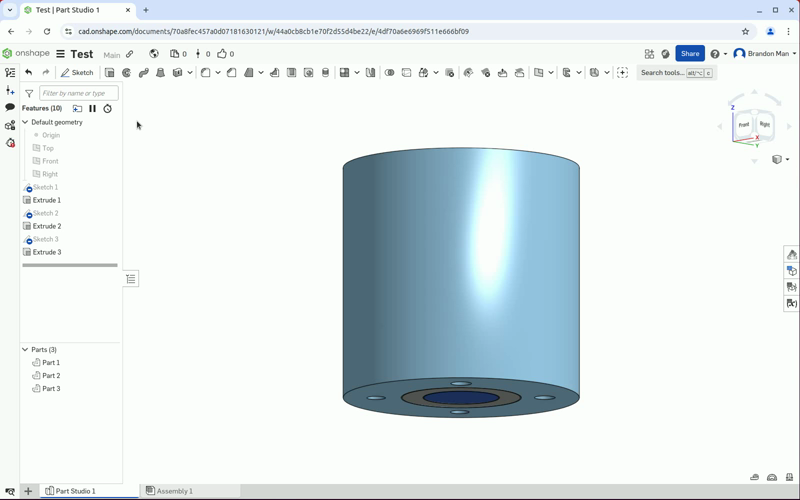
key(left, 3)
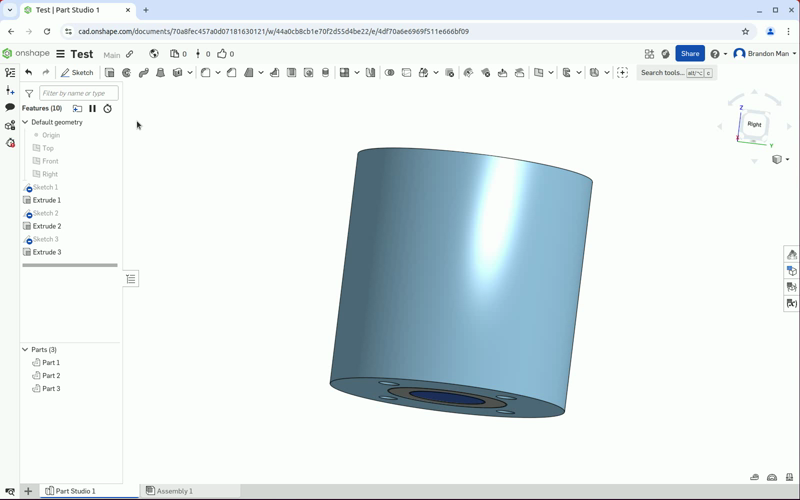
key(right, 3)
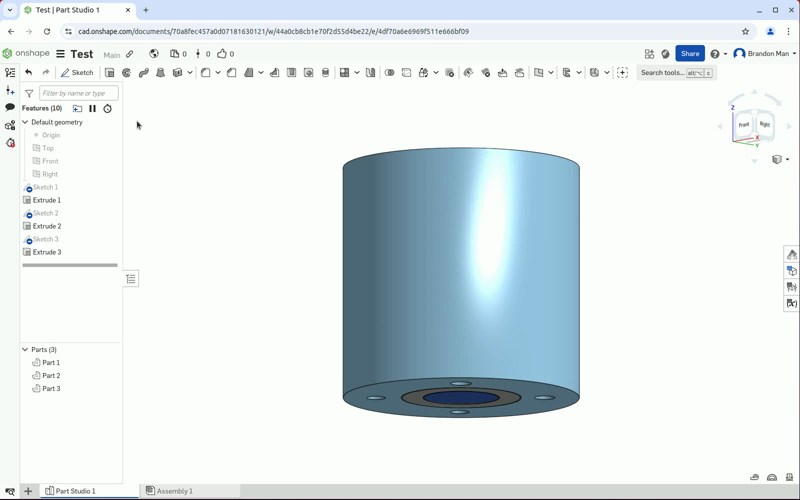
key(down, 3)
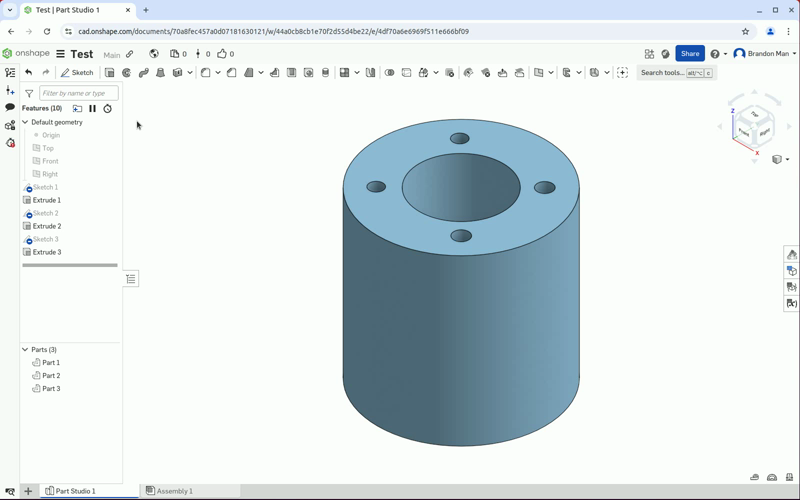
mouse_move(73, 189)
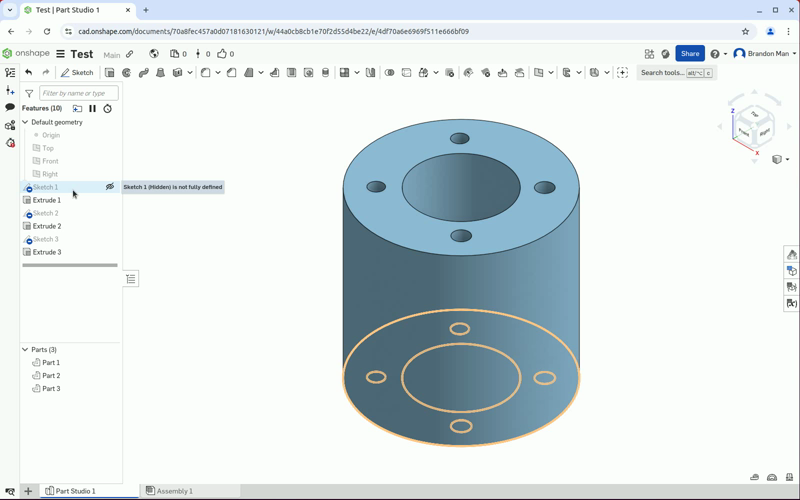
click(73, 189)